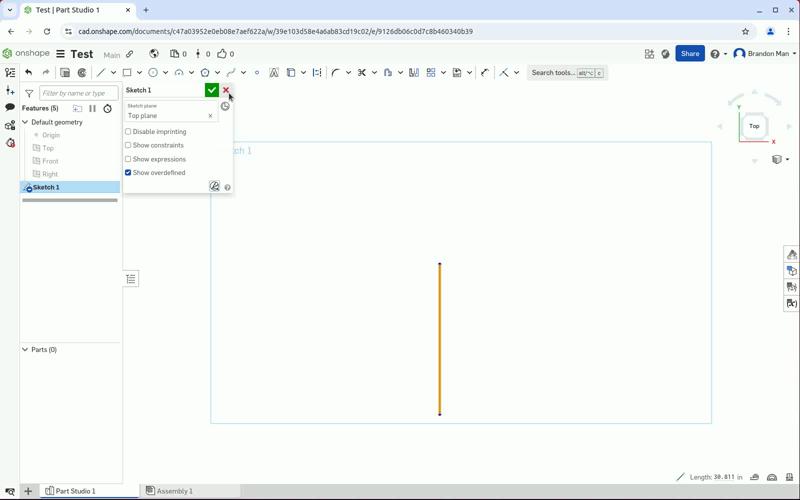
key(shift+h)
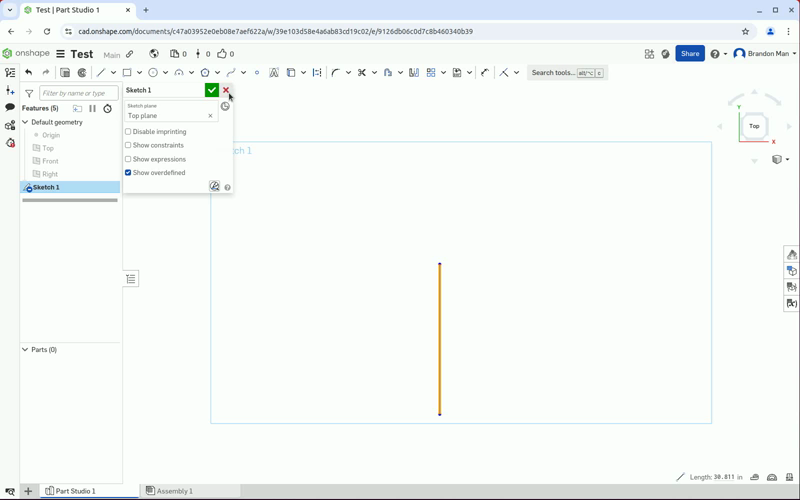
key(shift+s)
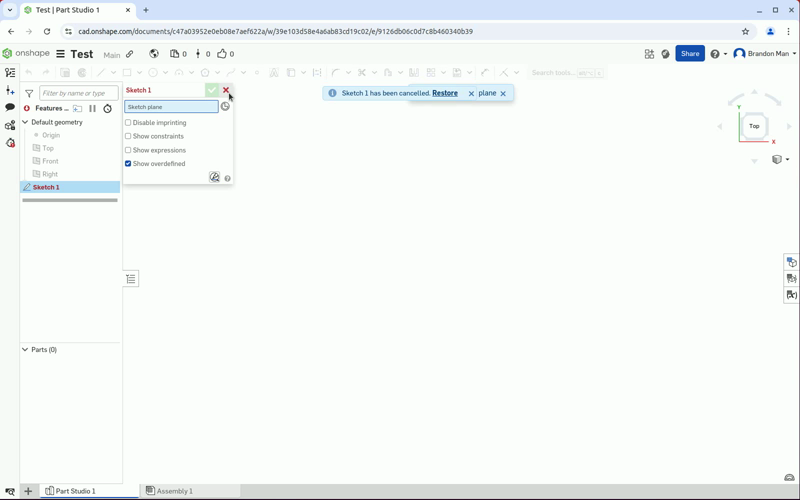
mouse_move(73, 150)
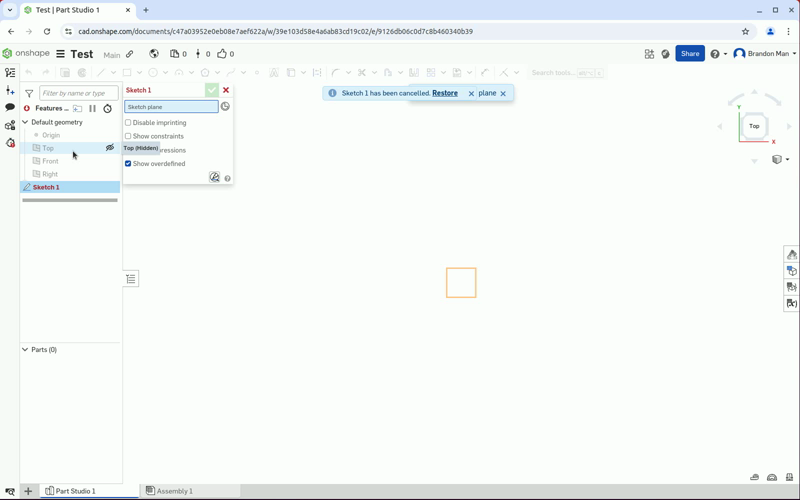
click(73, 150)
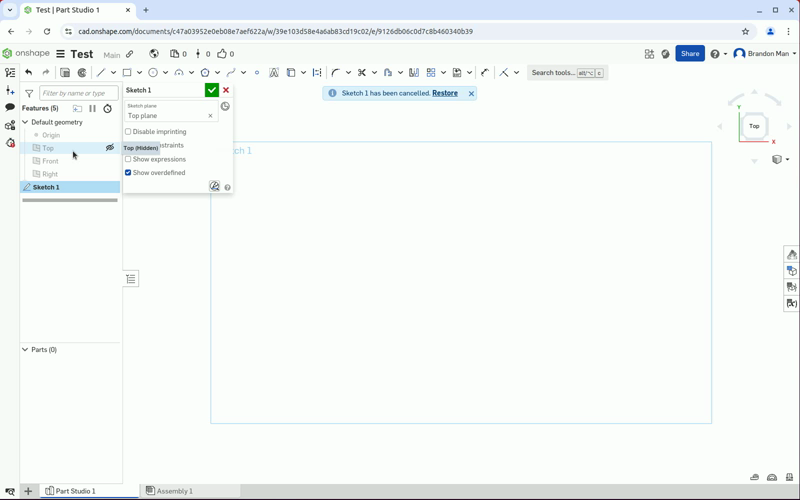
mouse_move(73, 352)
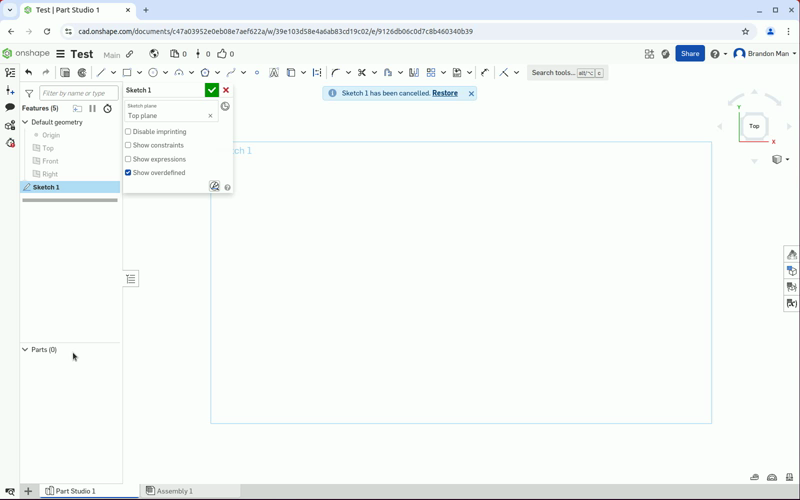
key(y)
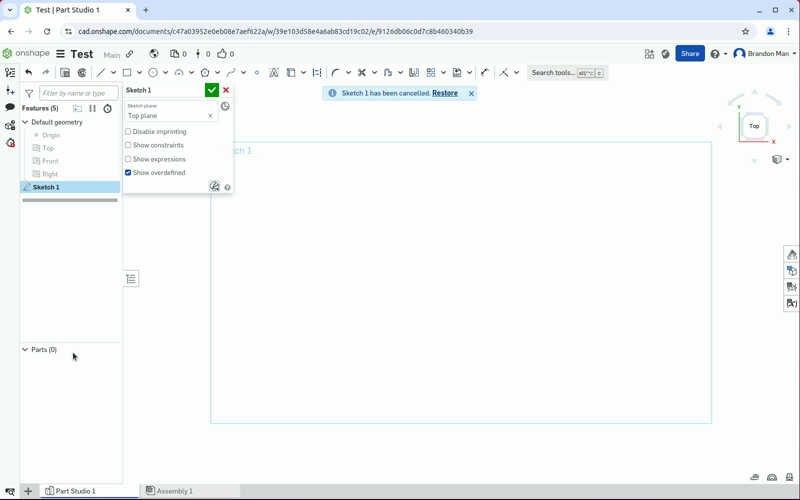
key(l)
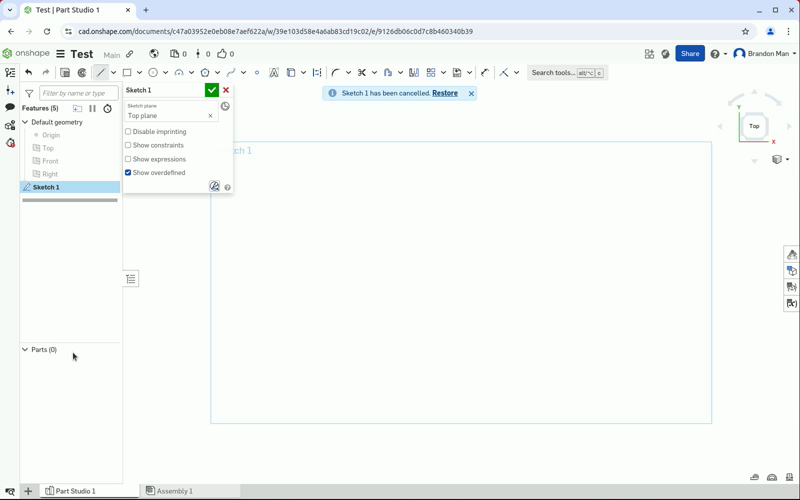
key_down(shift)
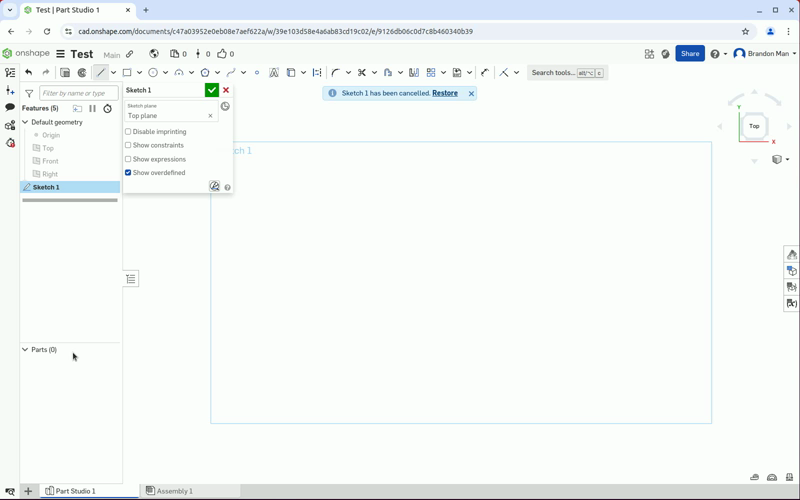
mouse_move(355, 339)
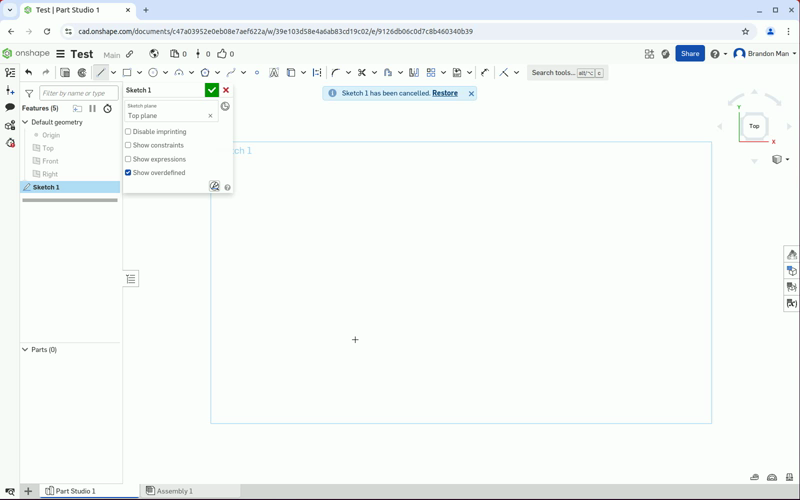
click(355, 339)
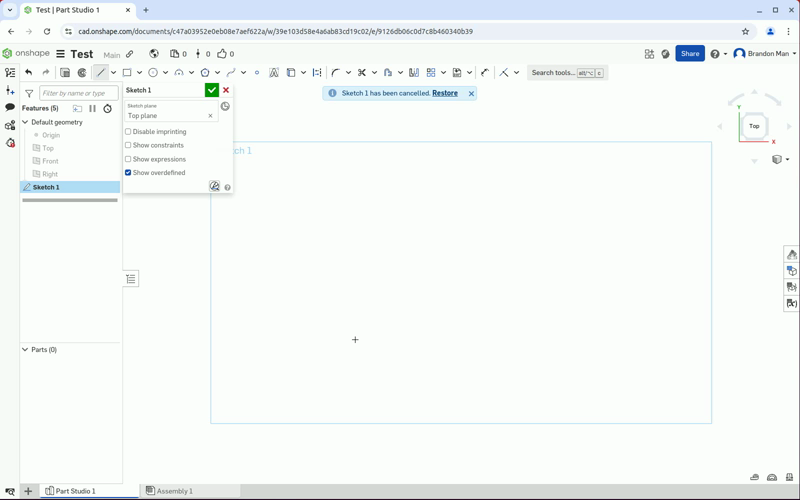
key_up(shift)
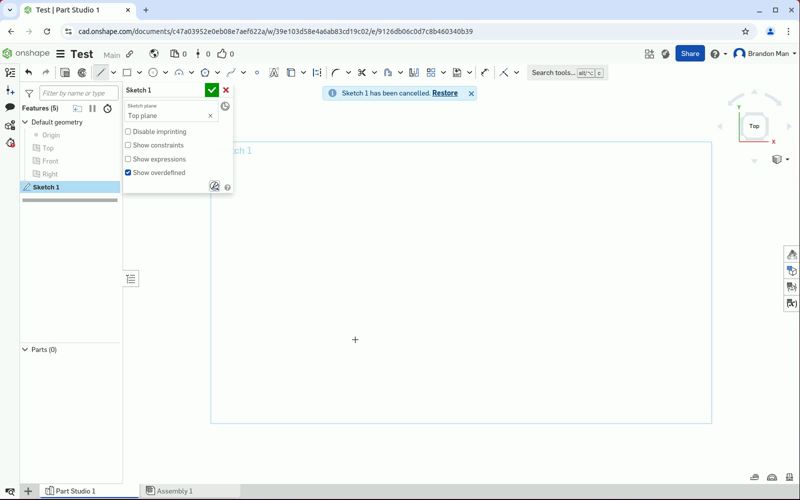
key_down(shift)
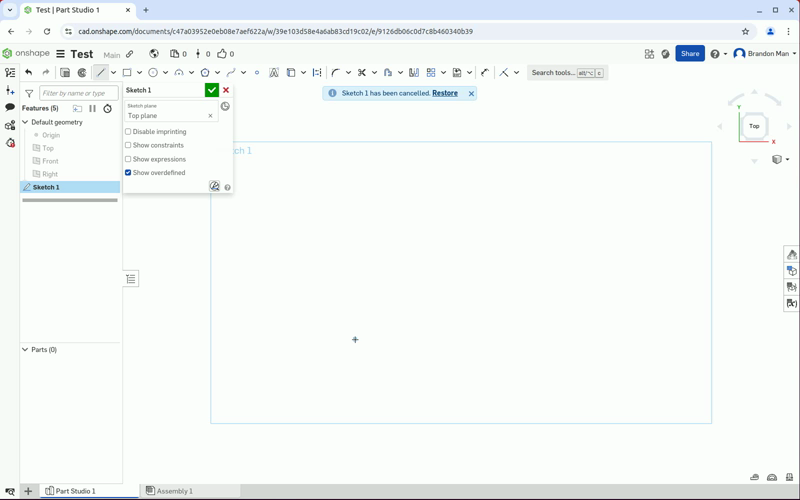
mouse_move(564, 339)
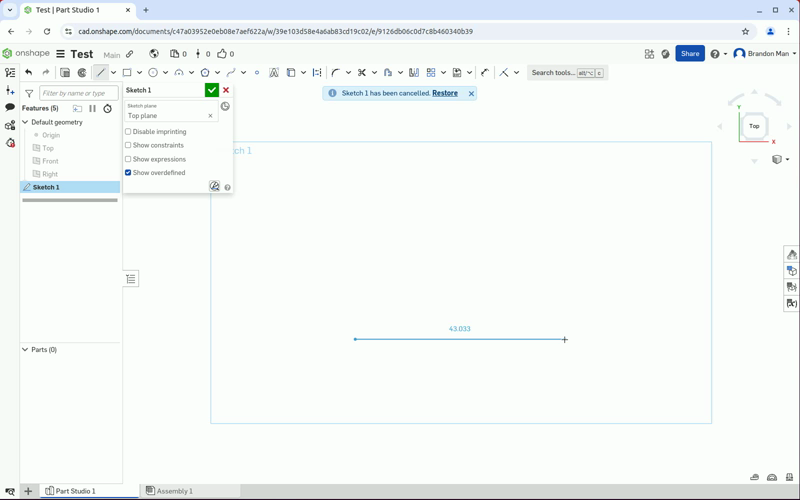
click(564, 339)
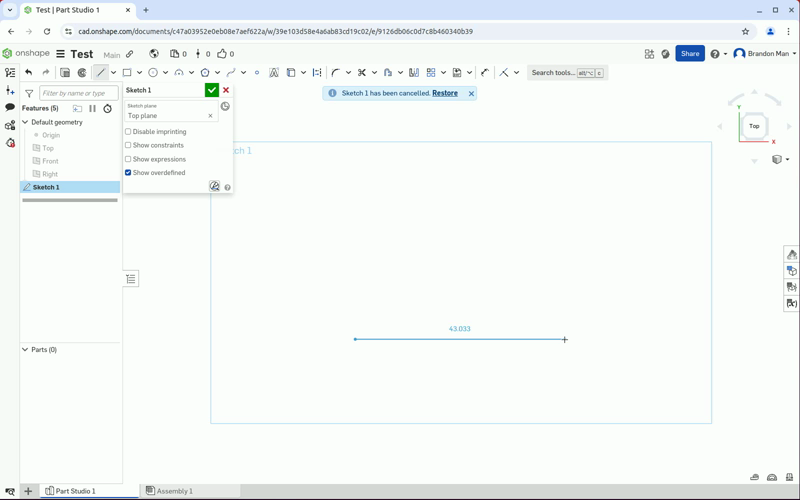
key_up(shift)
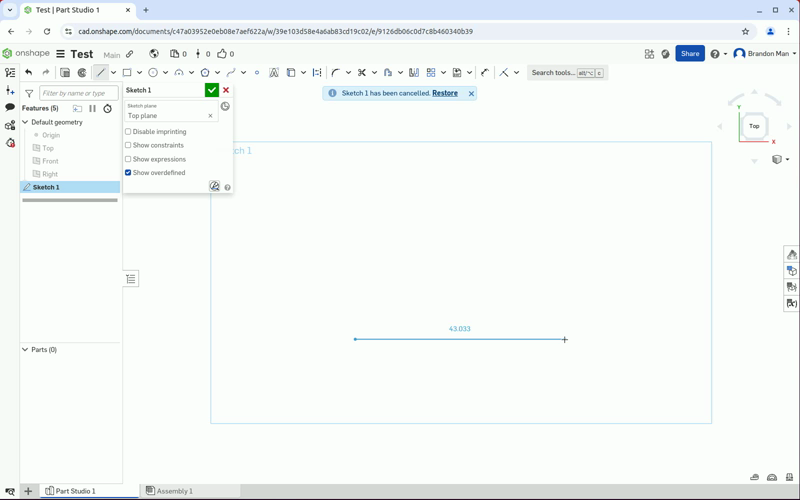
key(esc)
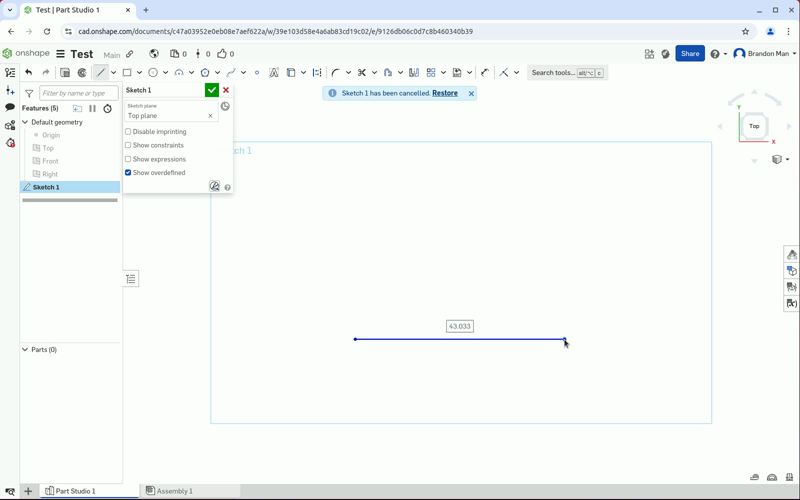
key(a)
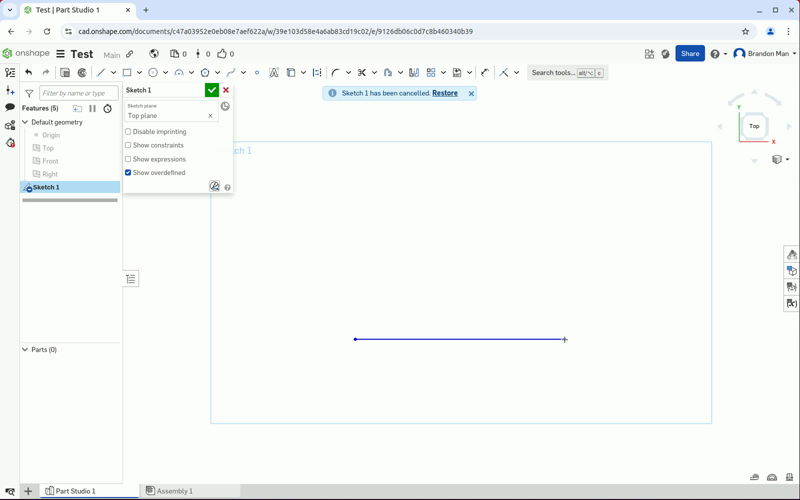
mouse_move(564, 339)
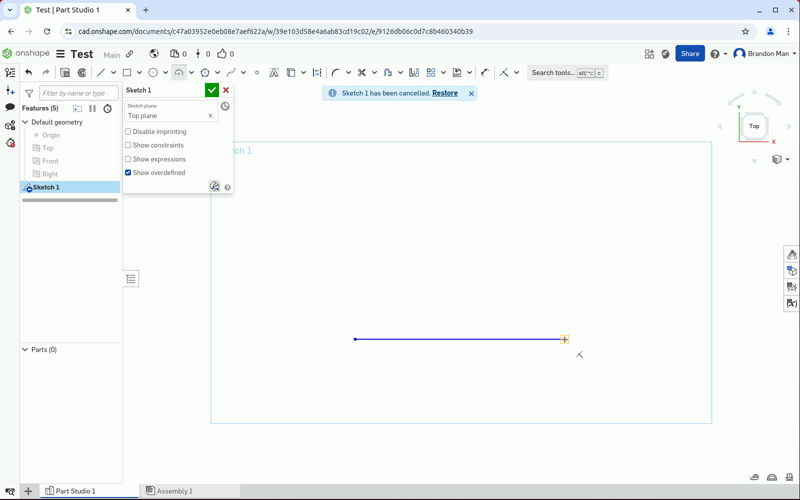
click(564, 339)
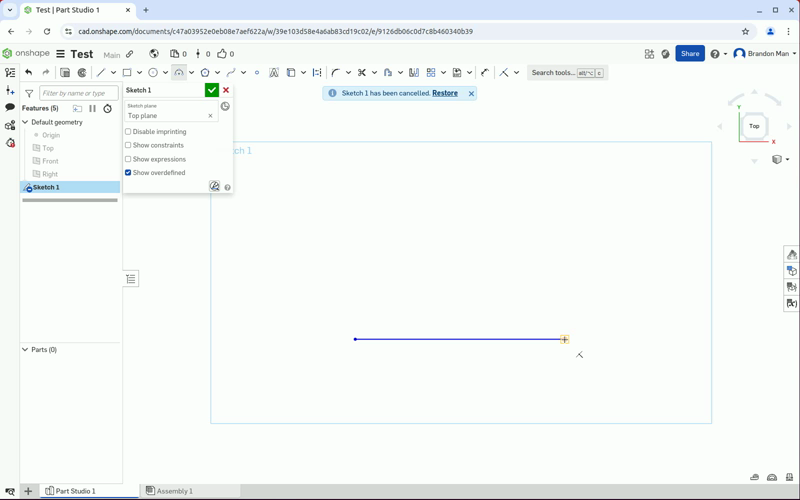
key_down(shift)
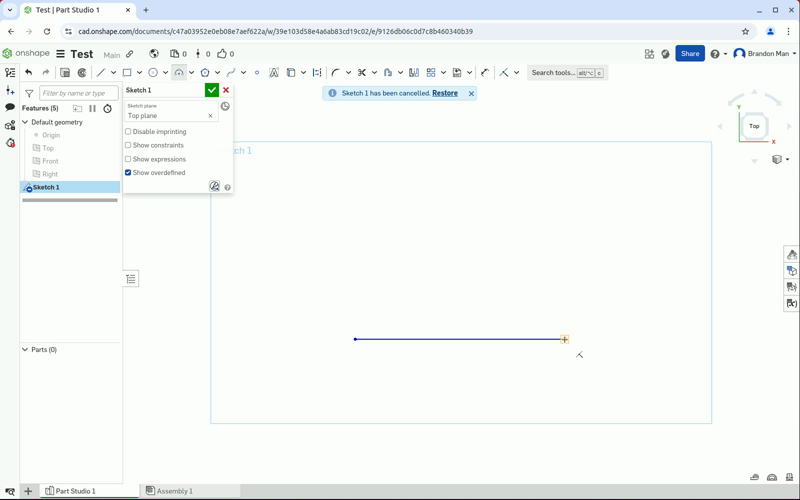
mouse_move(564, 228)
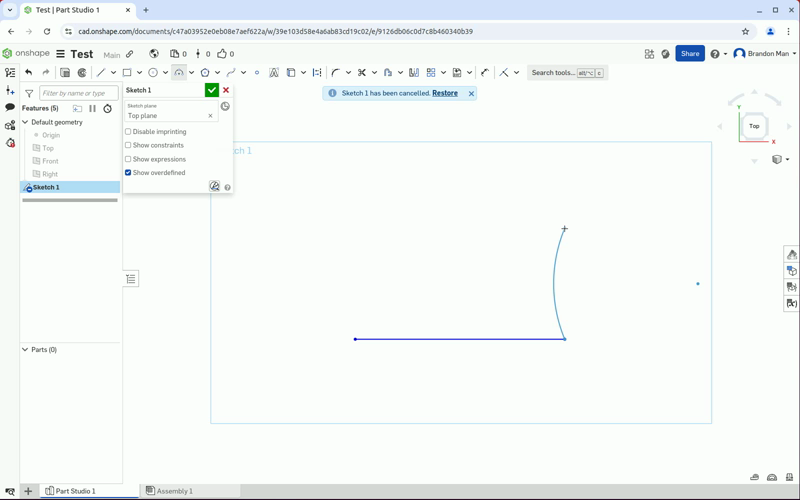
click(564, 228)
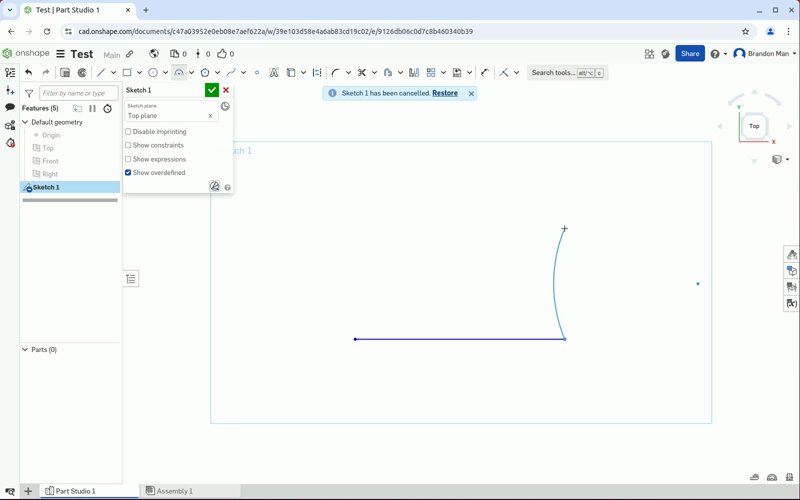
mouse_move(579, 283)
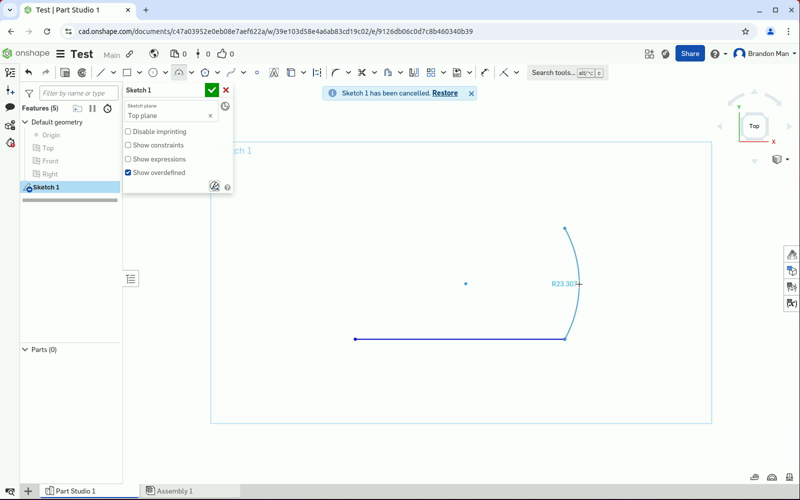
click(579, 283)
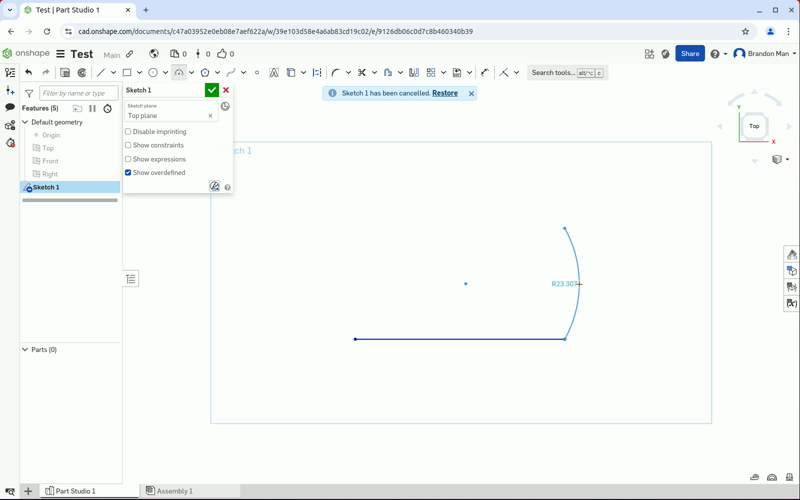
key_up(shift)
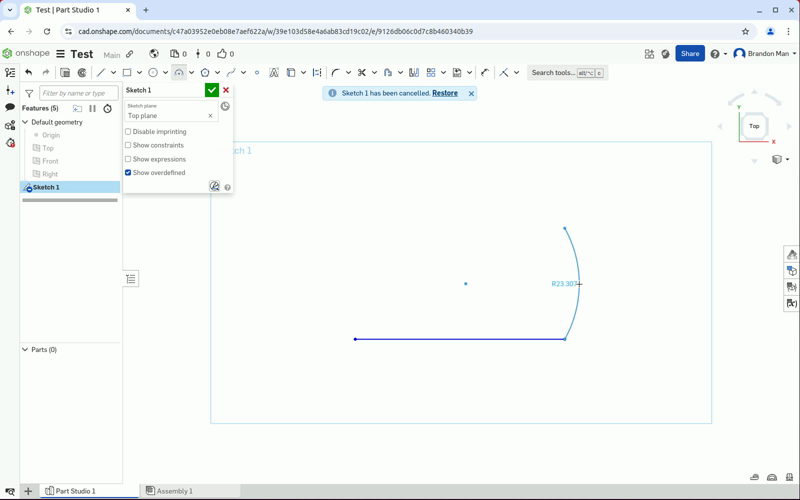
key(esc)
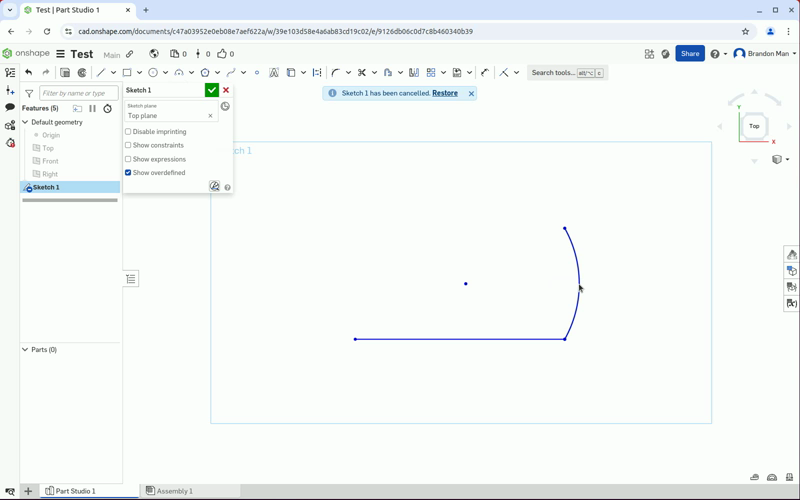
key(l)
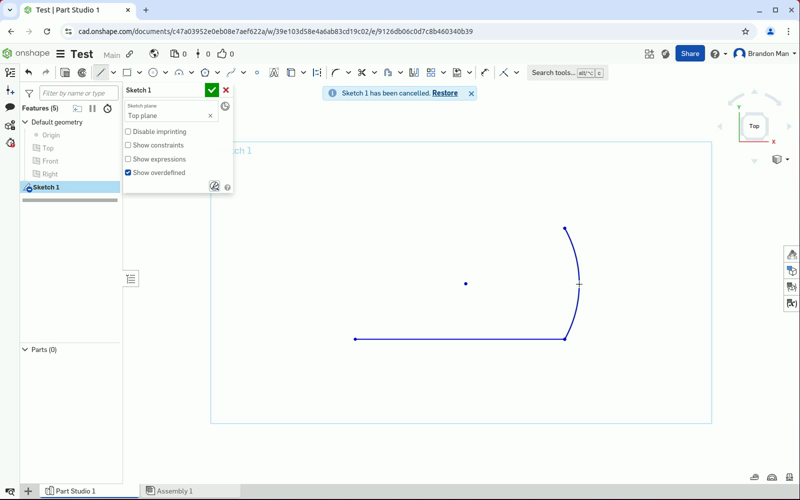
mouse_move(564, 228)
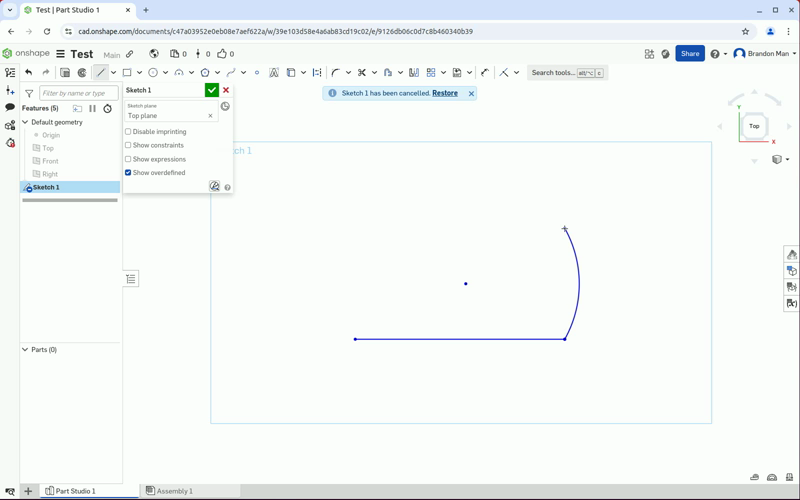
click(564, 228)
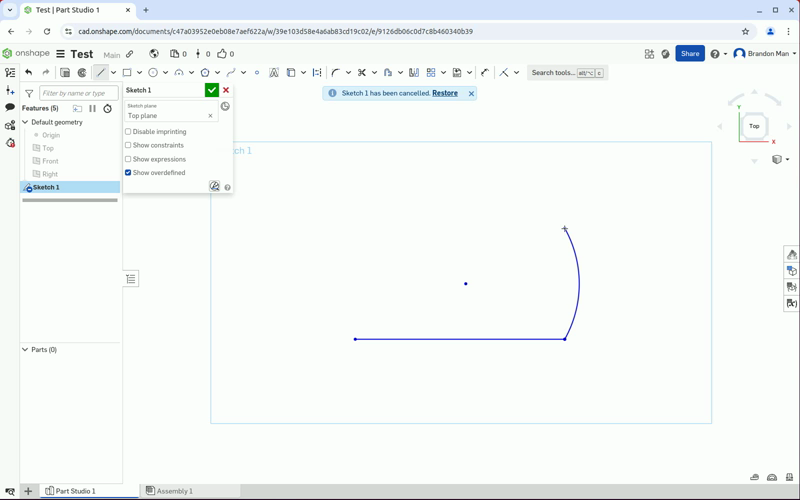
key_down(shift)
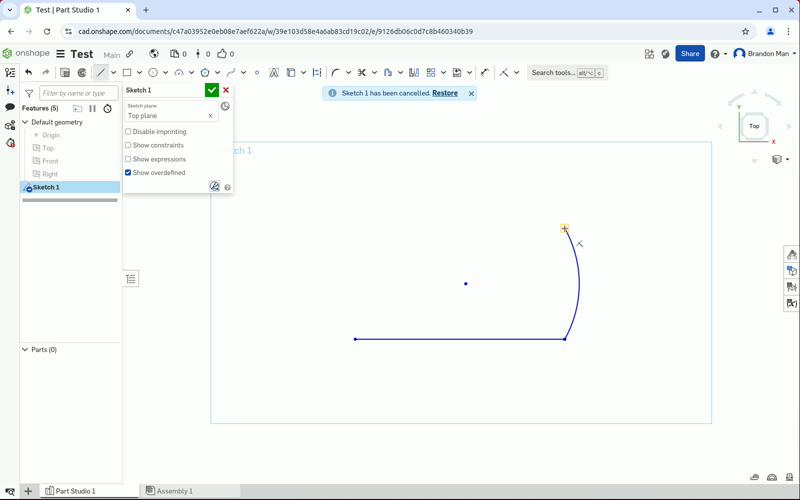
mouse_move(355, 228)
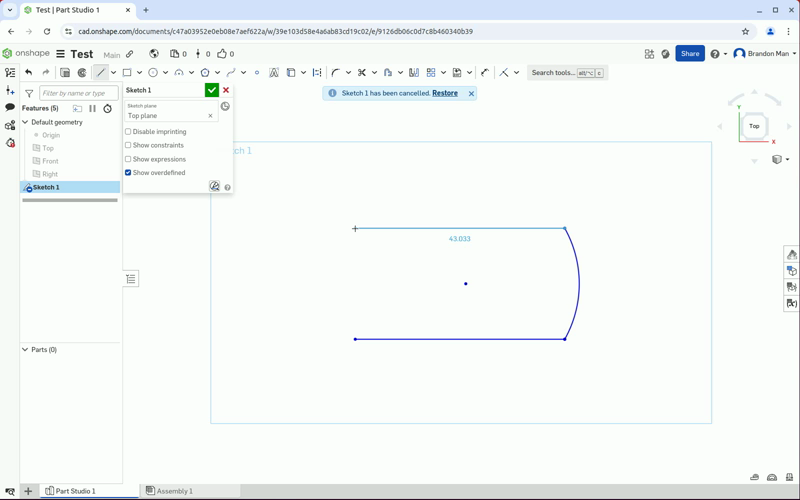
click(355, 228)
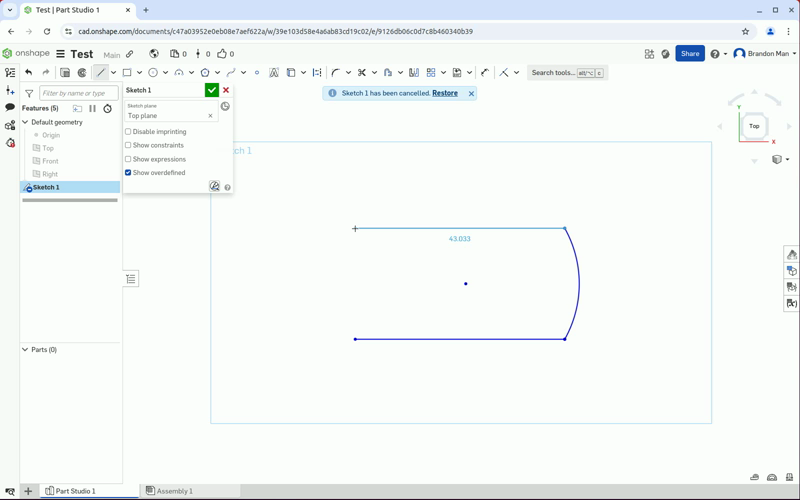
key_up(shift)
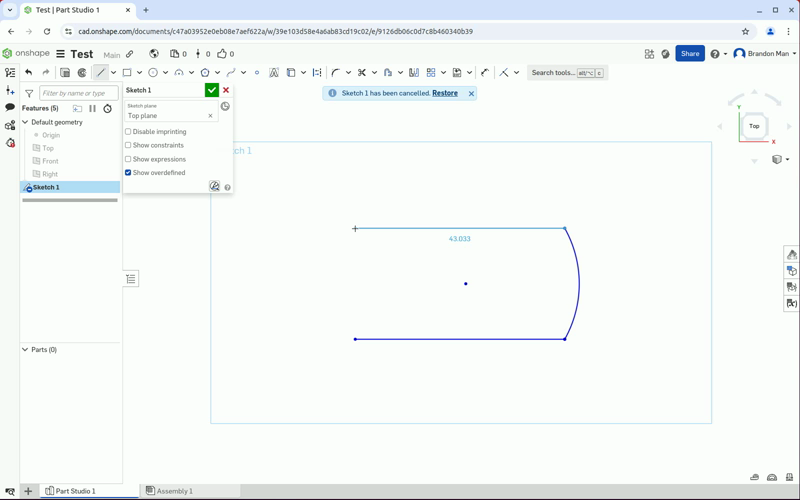
key(esc)
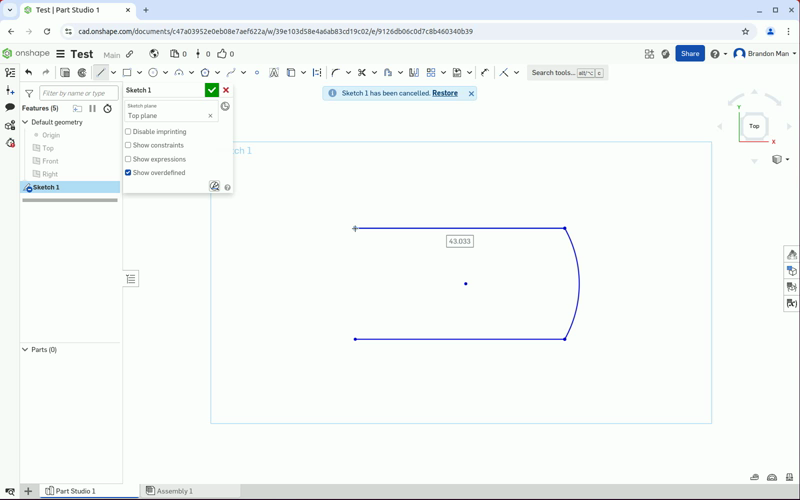
key(a)
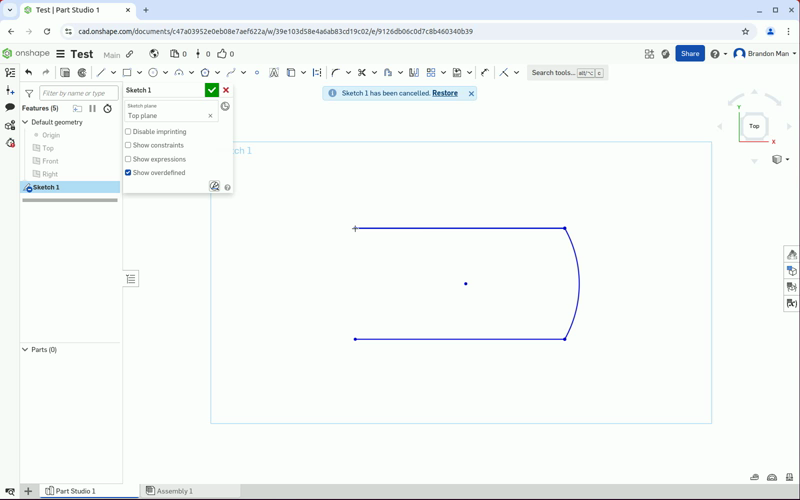
mouse_move(355, 228)
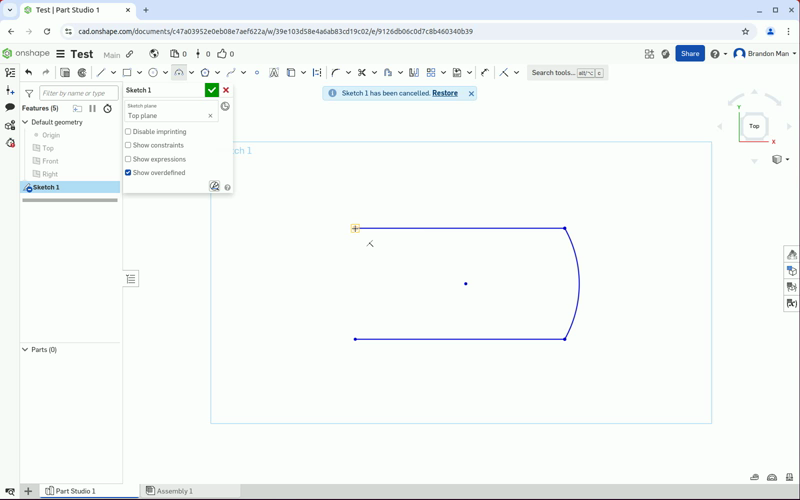
click(355, 228)
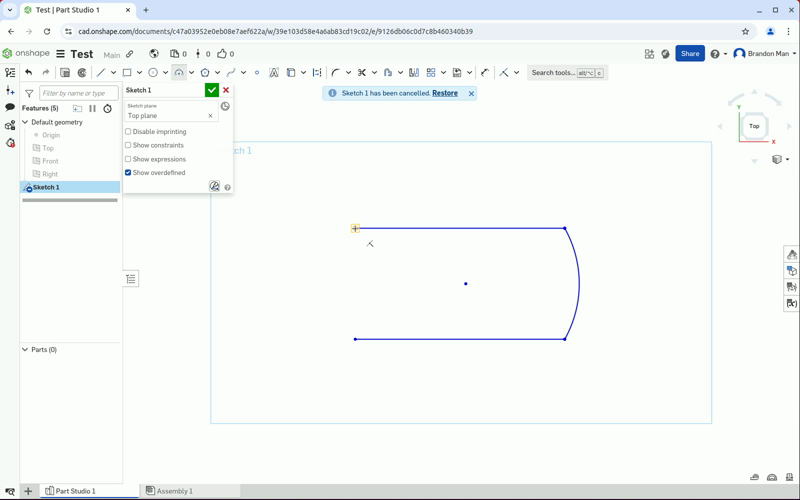
mouse_move(355, 339)
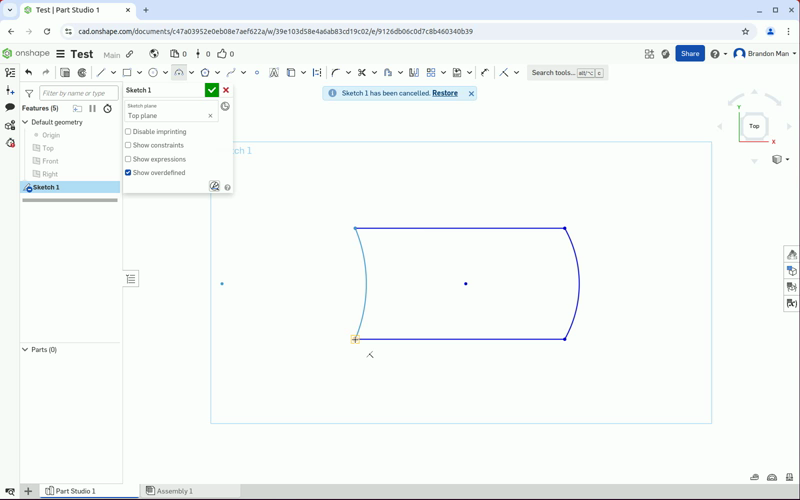
click(355, 339)
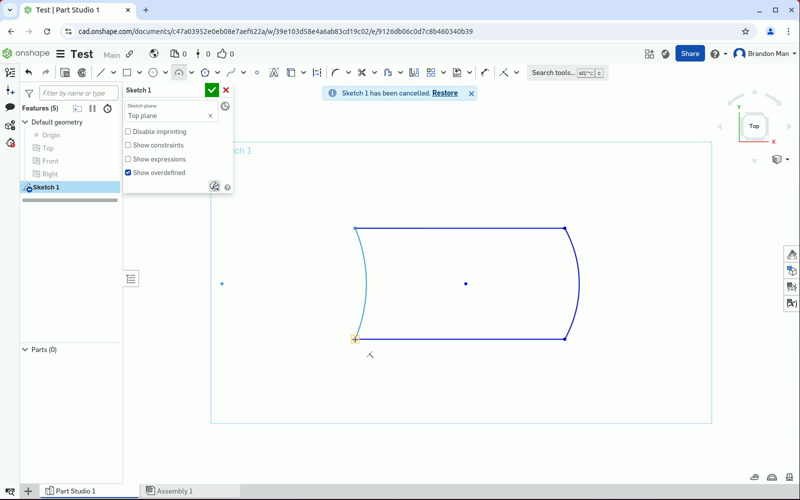
key_down(shift)
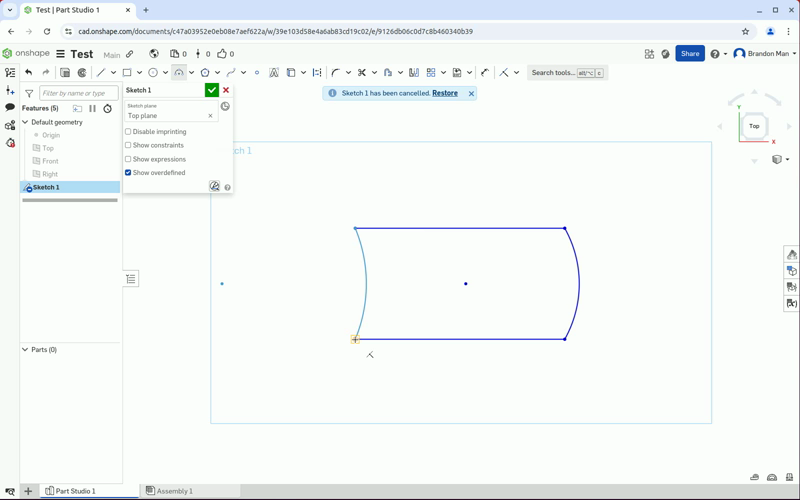
mouse_move(341, 283)
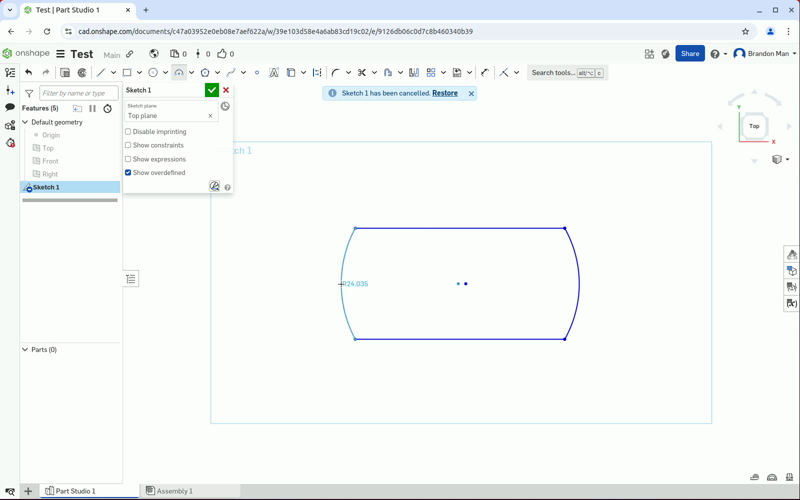
click(341, 283)
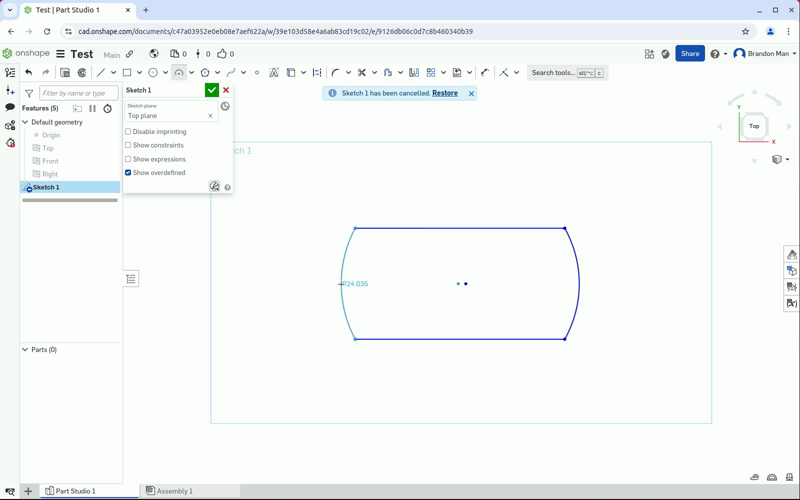
key_up(shift)
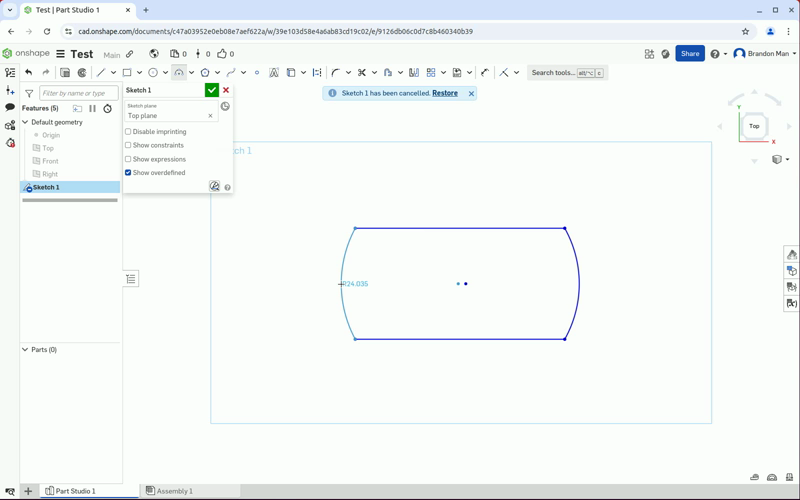
key(esc)
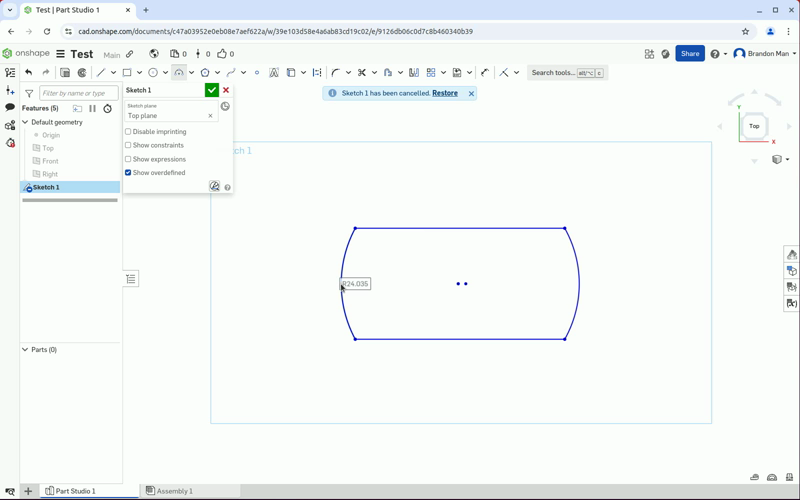
mouse_move(419, 276)
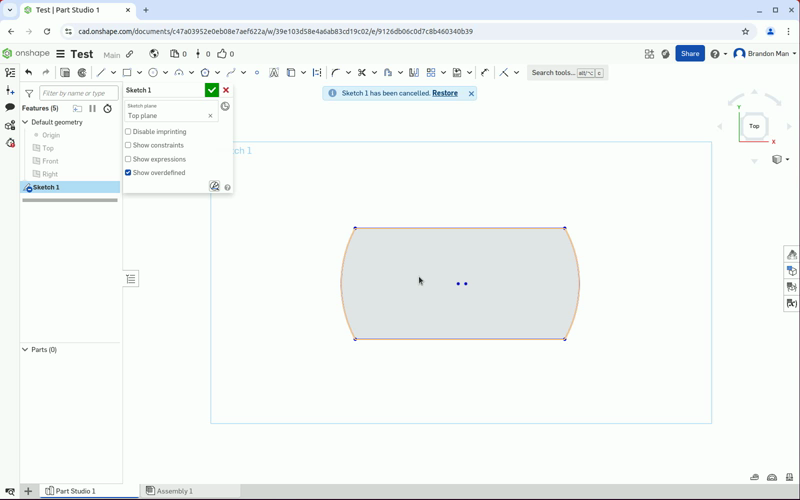
click(419, 276)
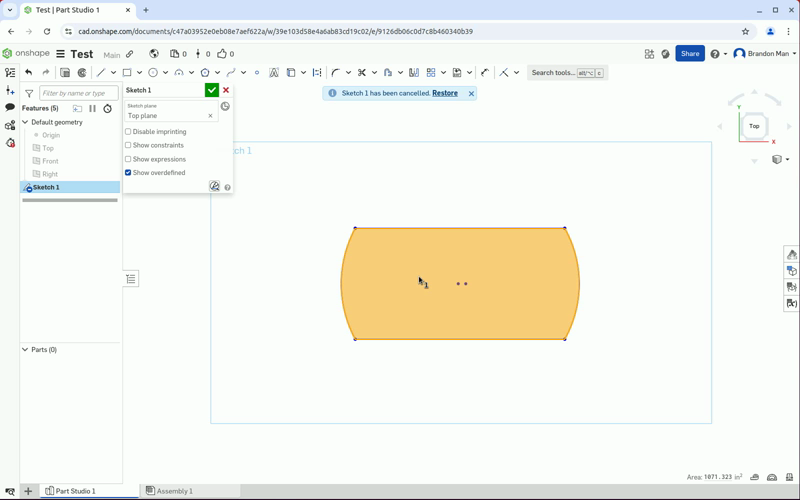
mouse_move(73, 352)
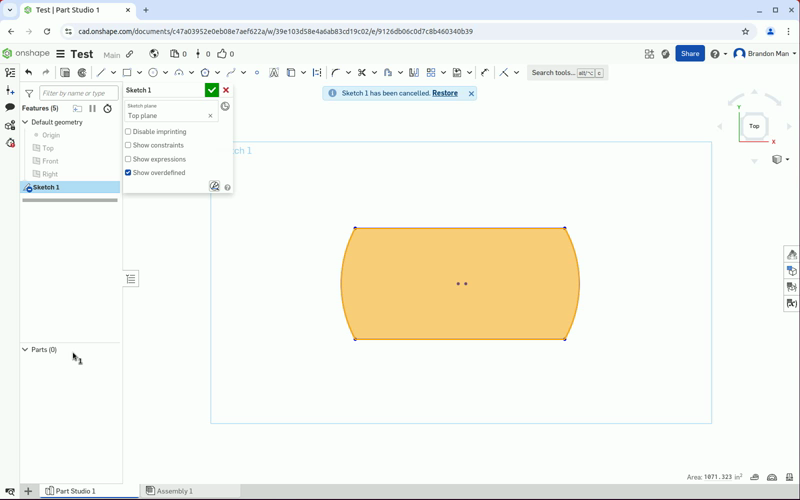
key(shift+y)
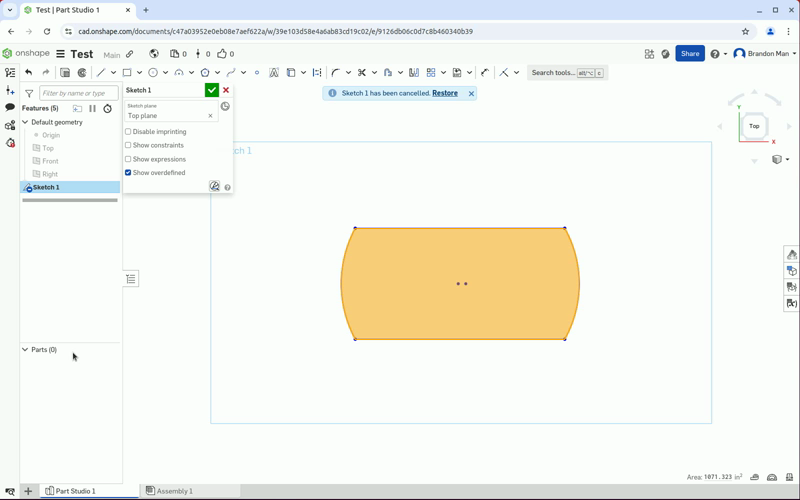
key(shift+e)
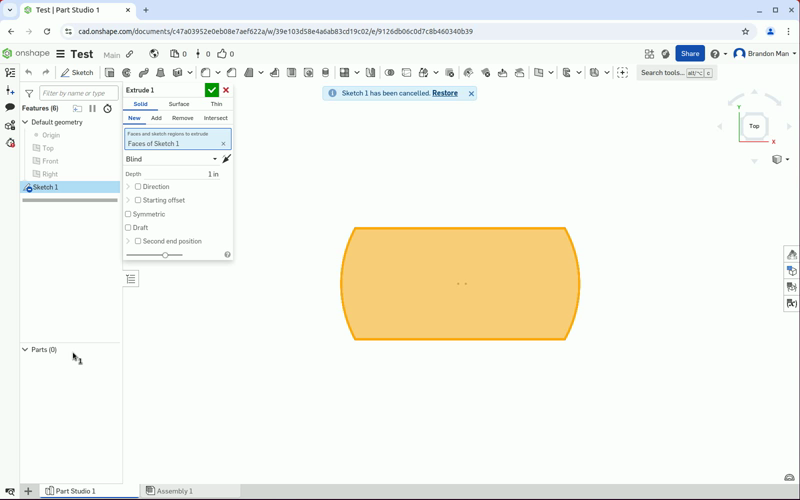
mouse_move(143, 106)
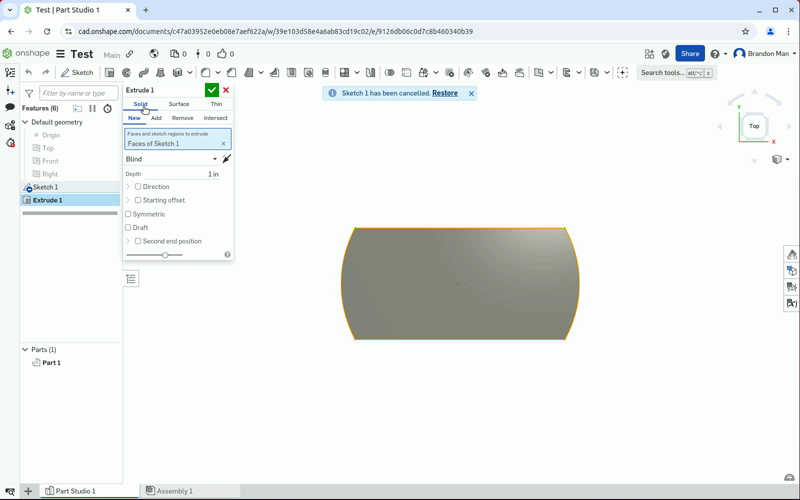
click(143, 106)
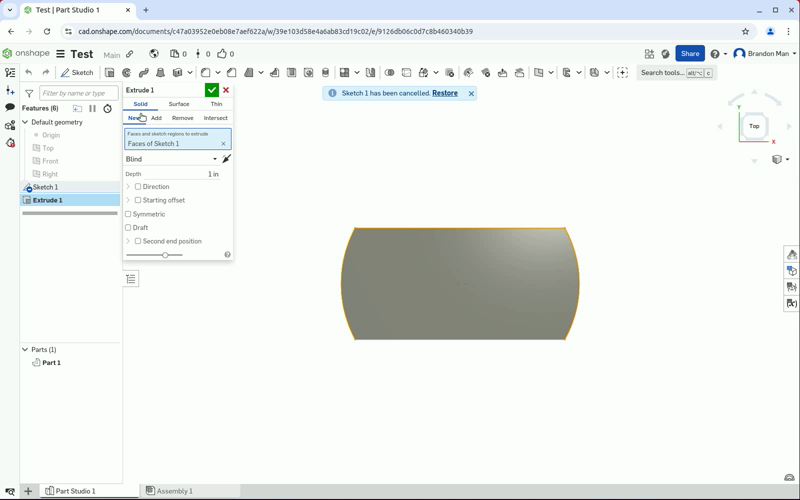
mouse_move(137, 120)
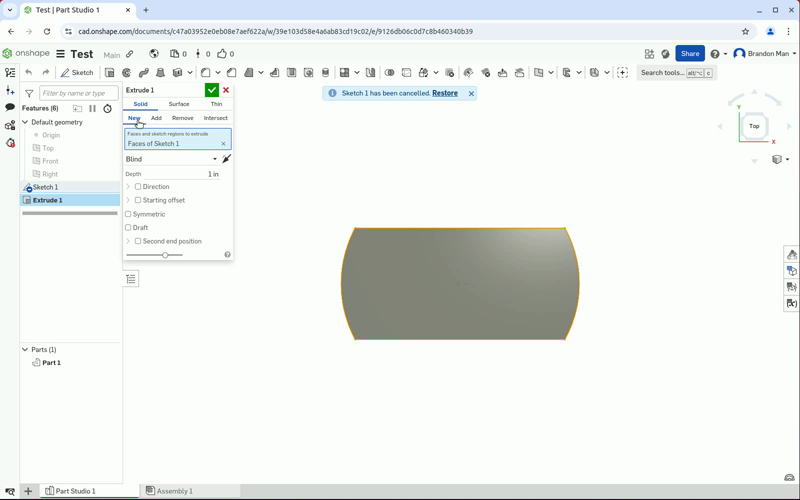
click(137, 120)
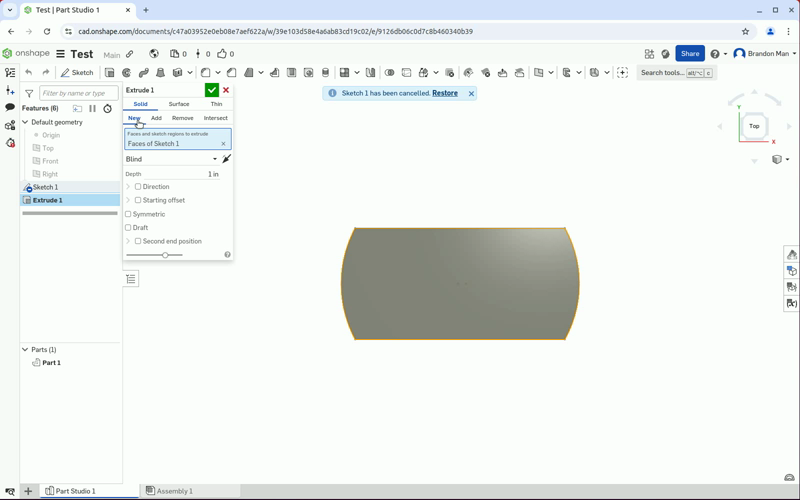
key(tab, 4)
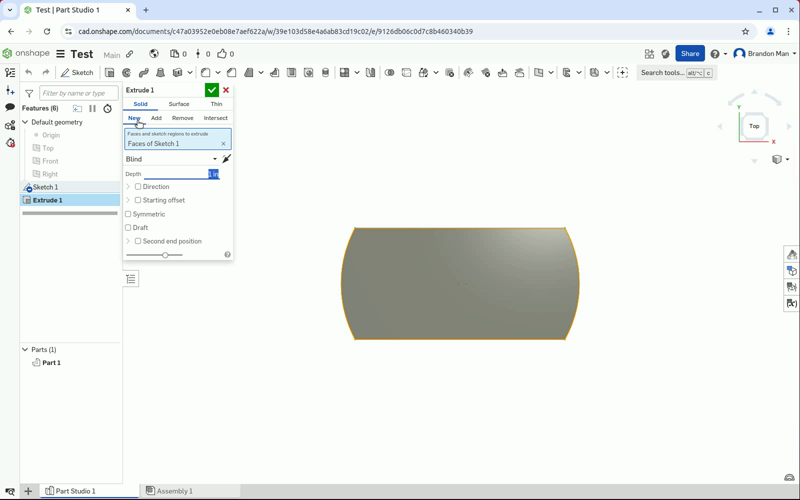
text(15.887)
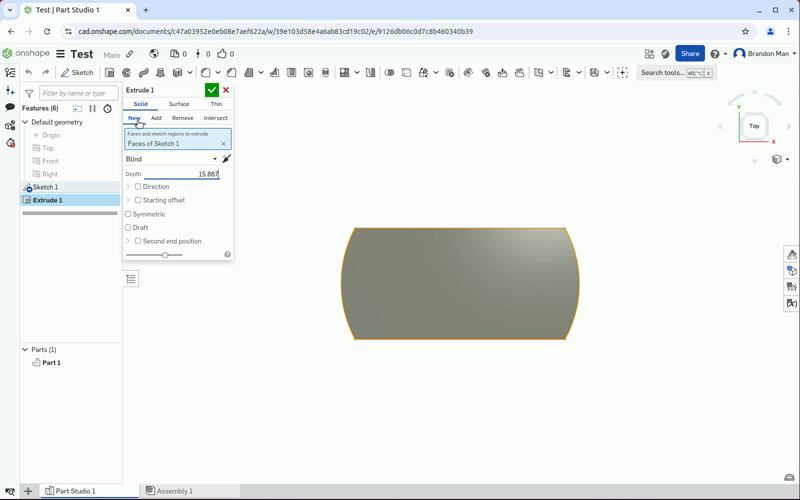
key(enter)
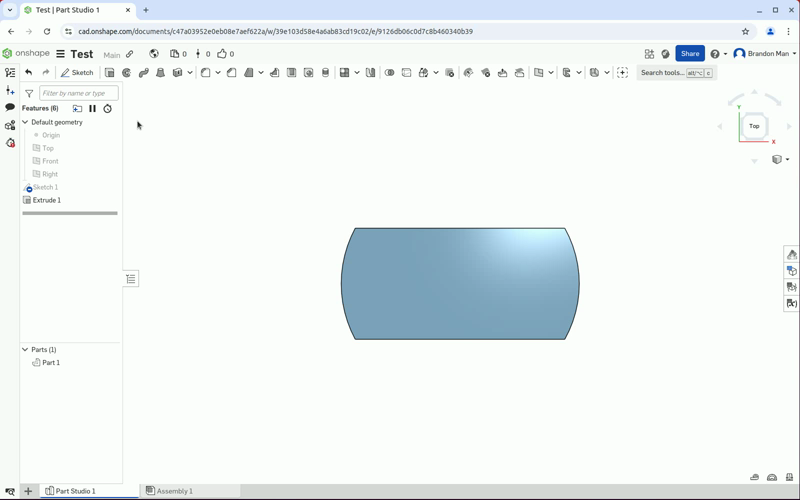
key(shift+h)
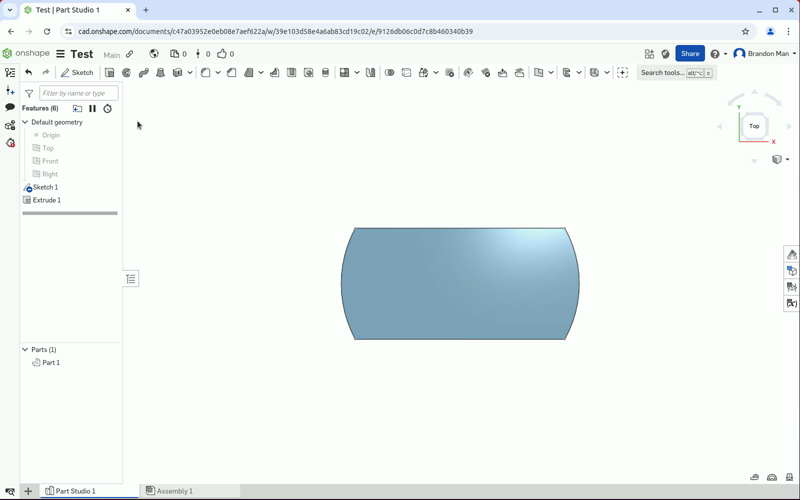
key(shift+h)
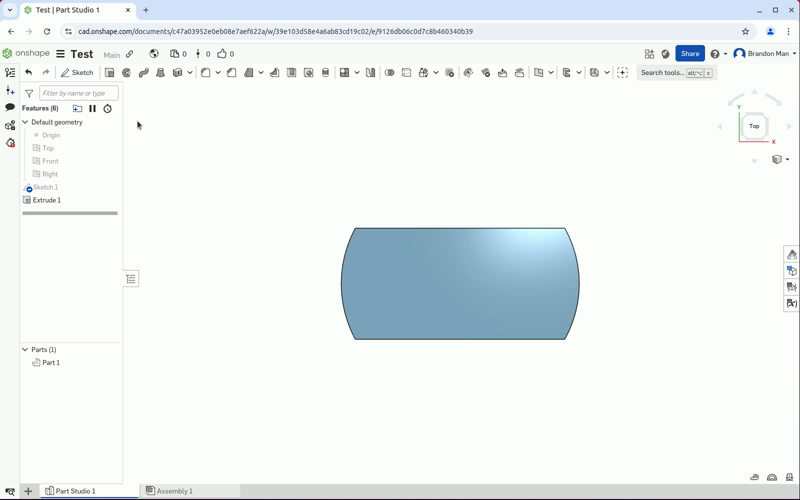
mouse_move(73, 189)
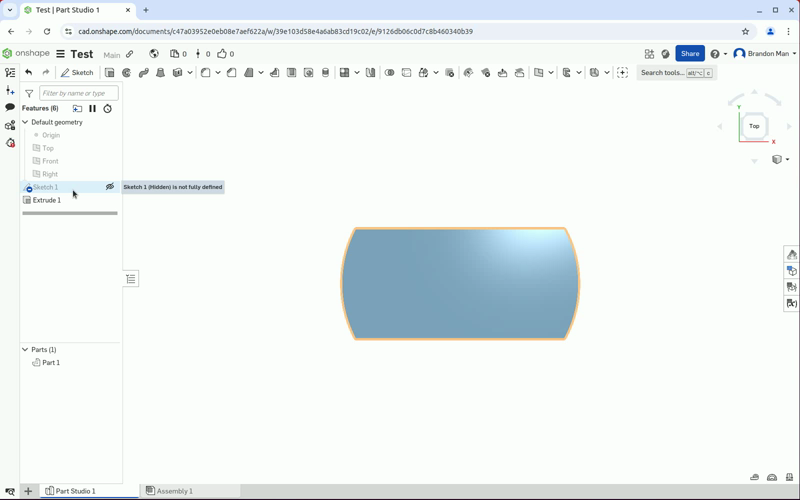
click(73, 189)
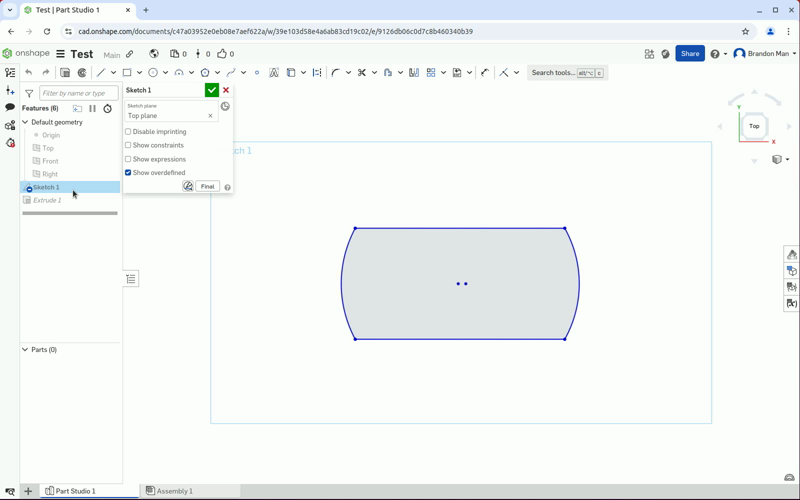
mouse_move(229, 92)
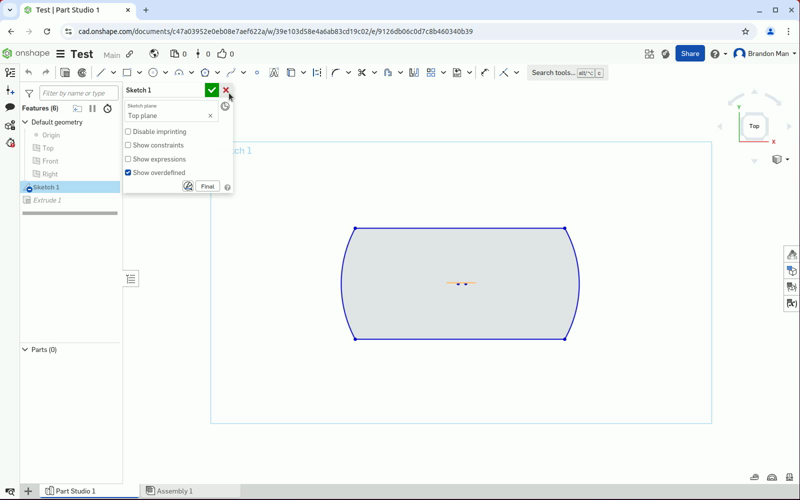
click(229, 92)
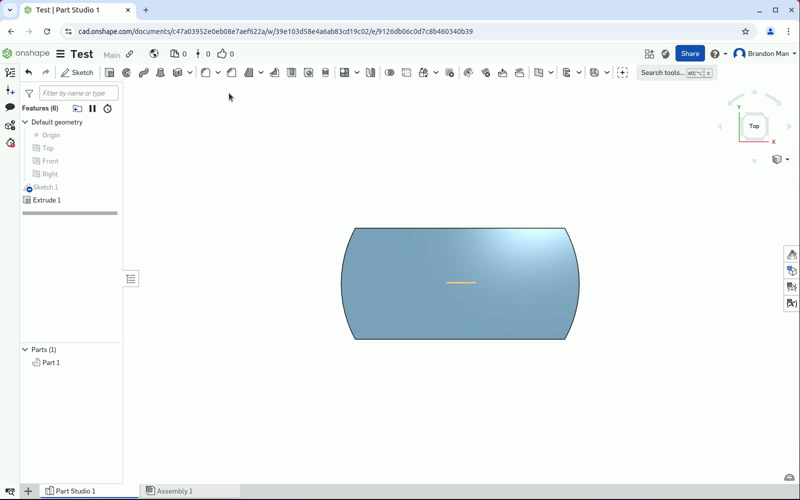
mouse_move(541, 75)
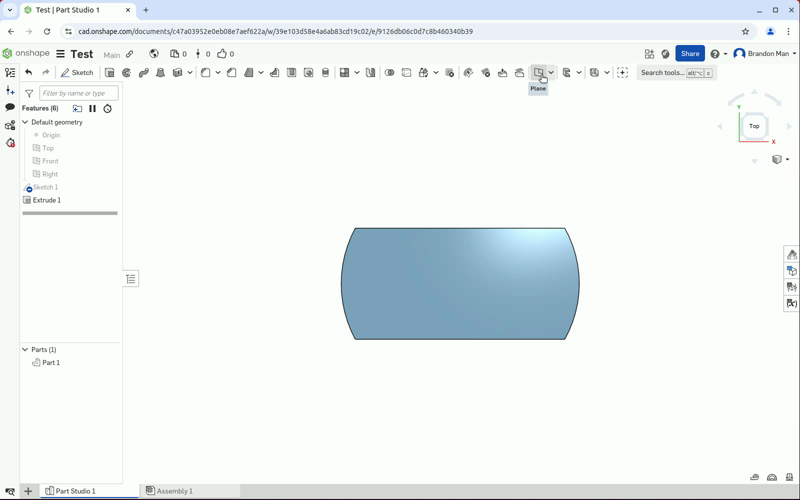
click(541, 75)
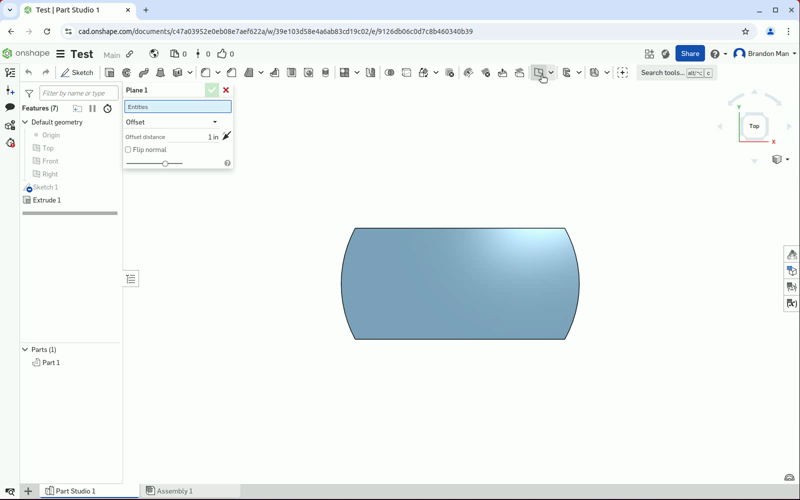
mouse_move(73, 150)
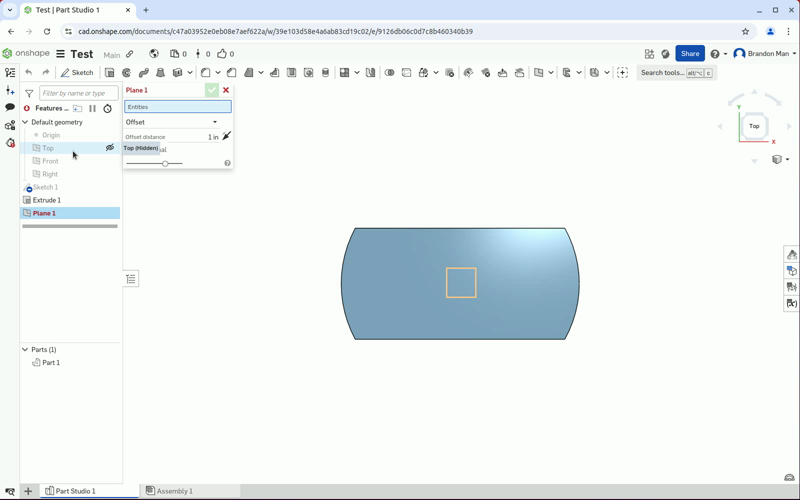
click(73, 150)
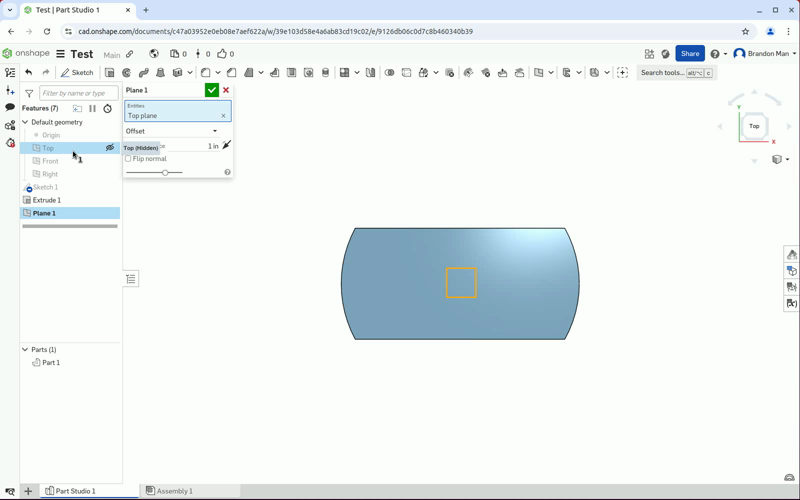
key(tab, 2)
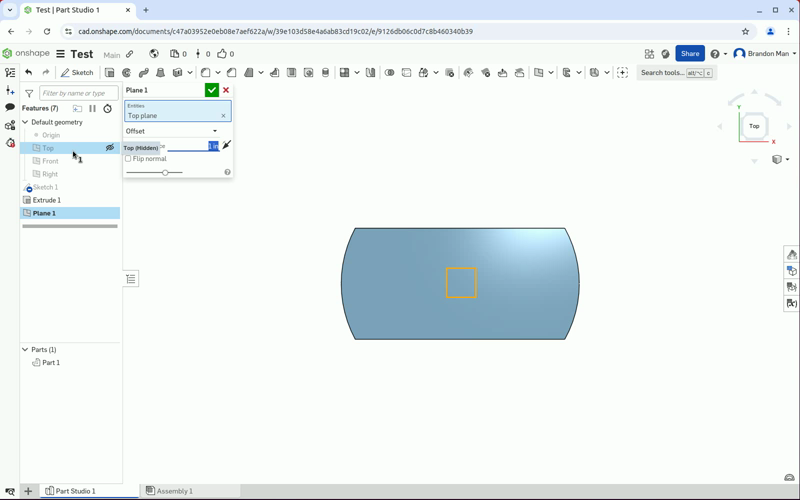
text(15.898)
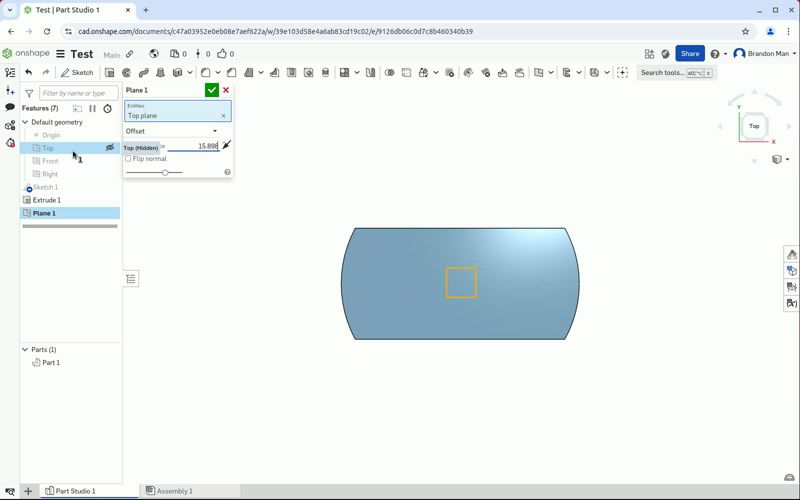
key(enter, 2)
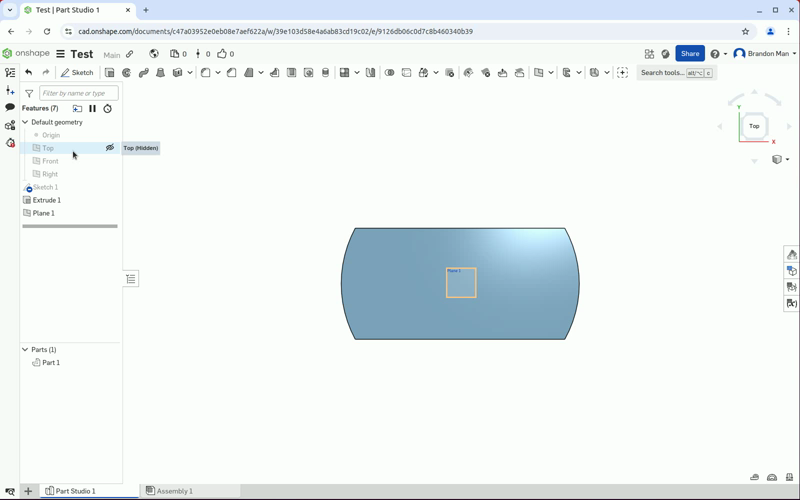
key(shift+s)
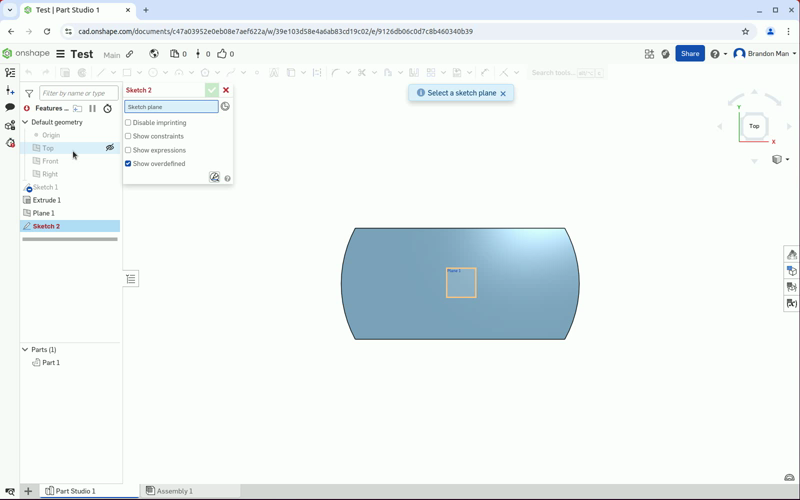
mouse_move(73, 215)
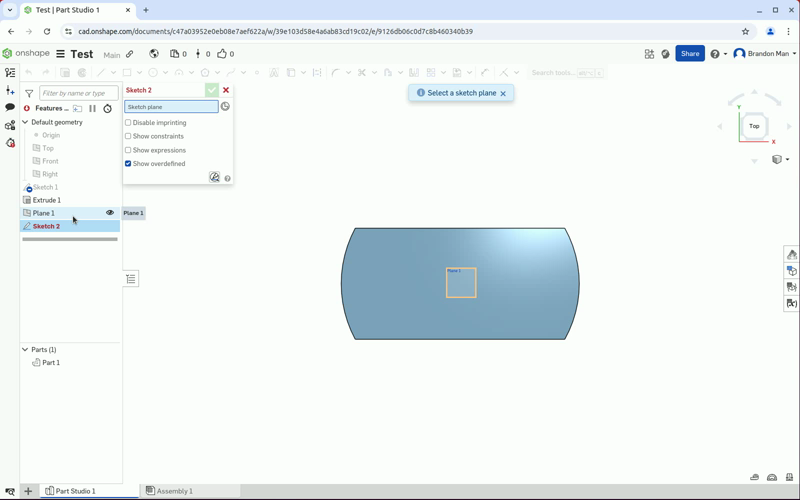
click(73, 215)
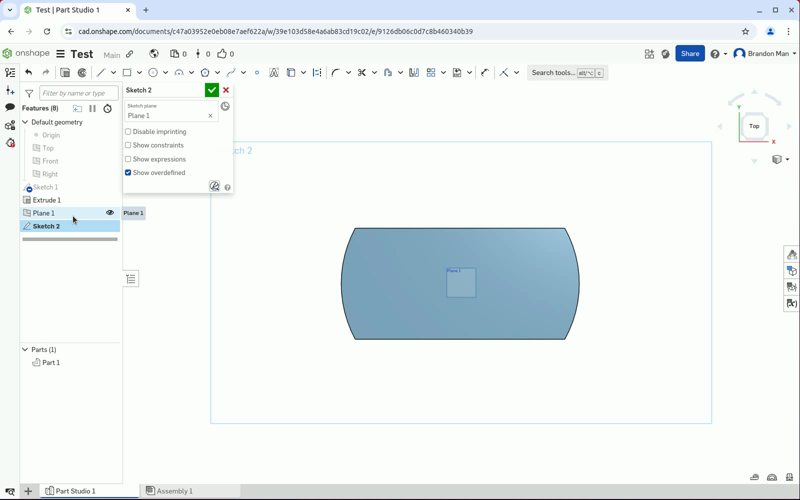
mouse_move(73, 352)
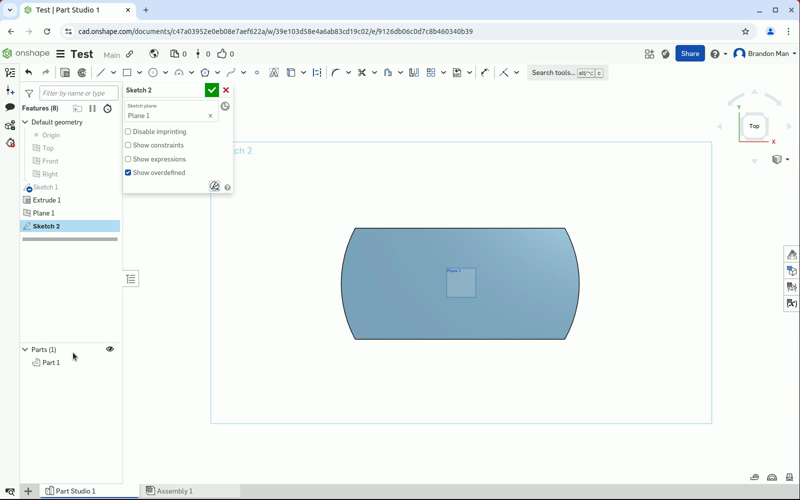
key(y)
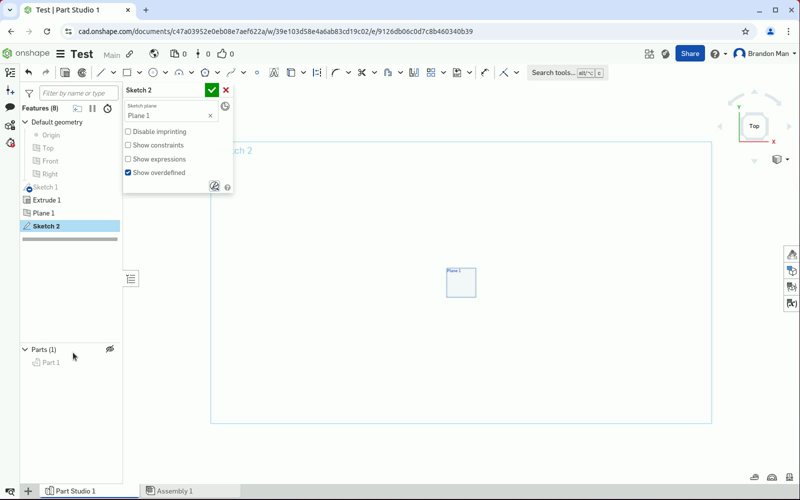
key(c)
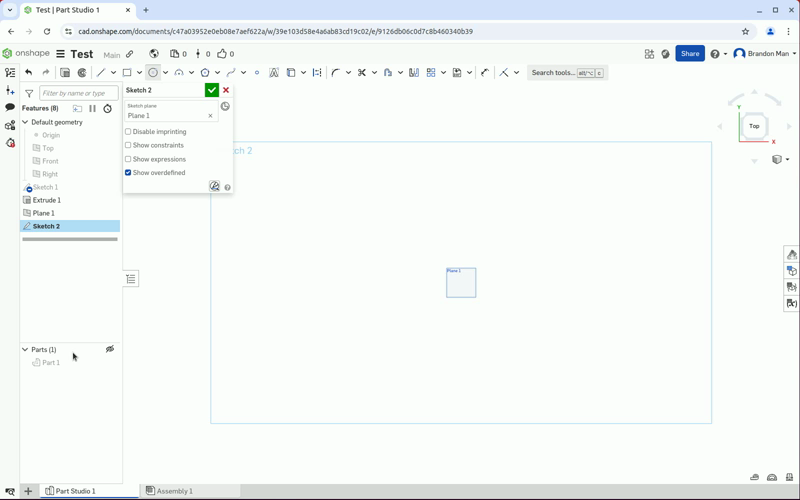
key_down(shift)
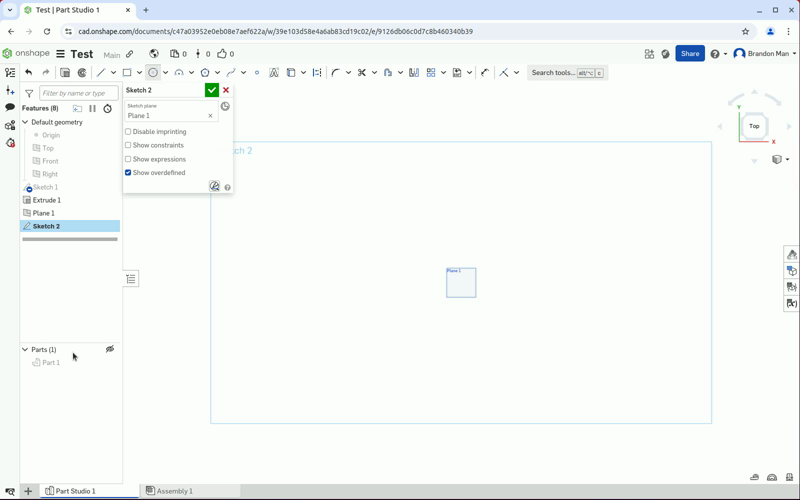
mouse_move(461, 282)
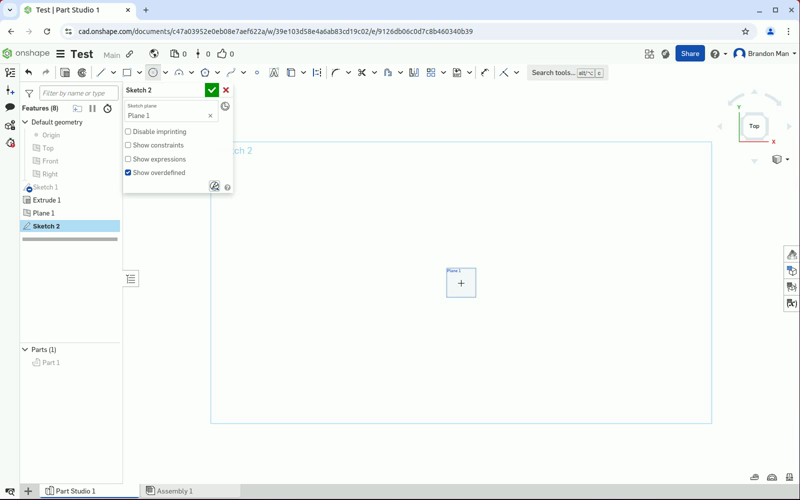
click(461, 282)
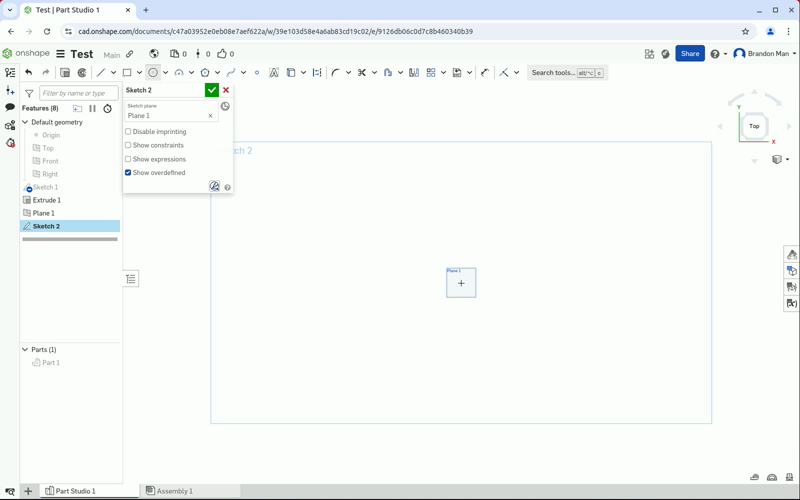
key_up(shift)
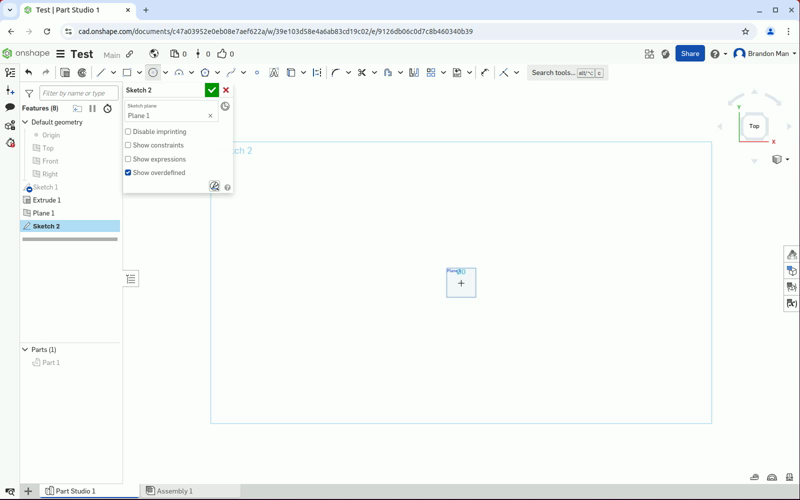
mouse_move(500, 282)
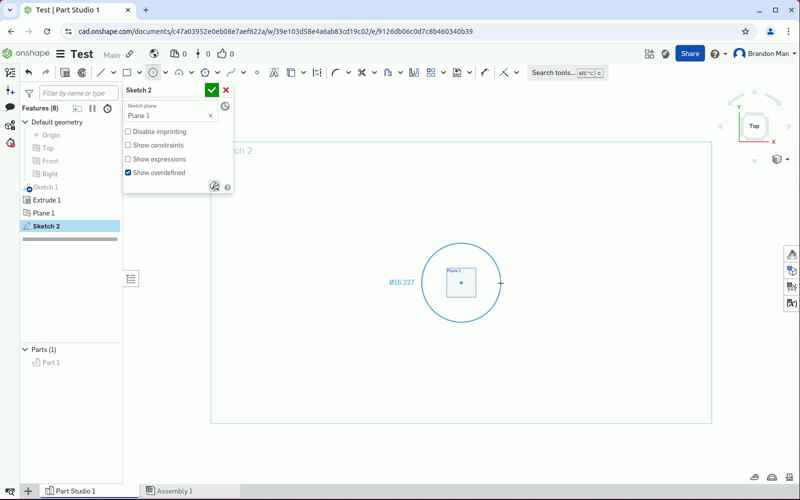
click(500, 282)
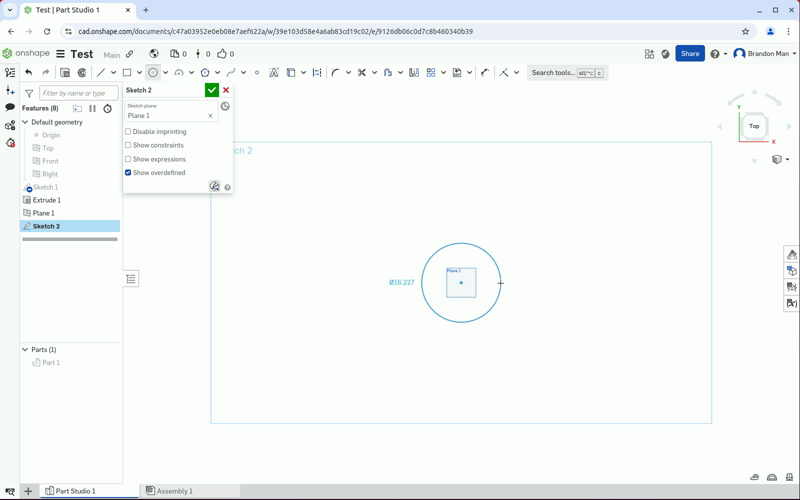
key(esc)
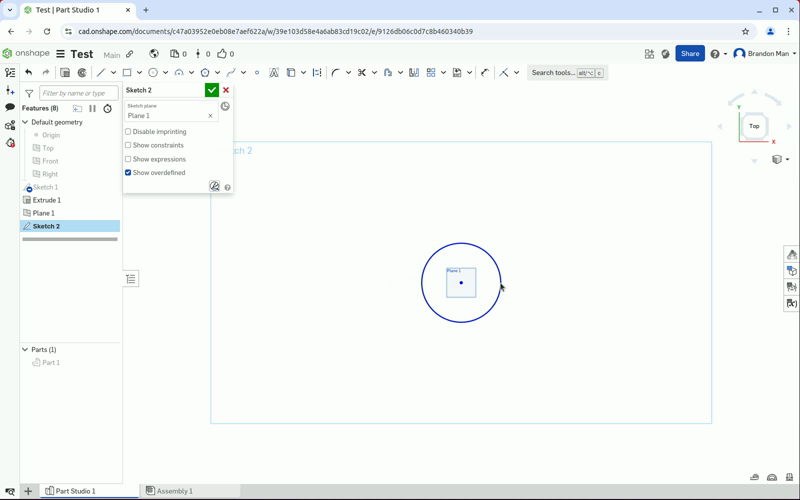
mouse_move(448, 266)
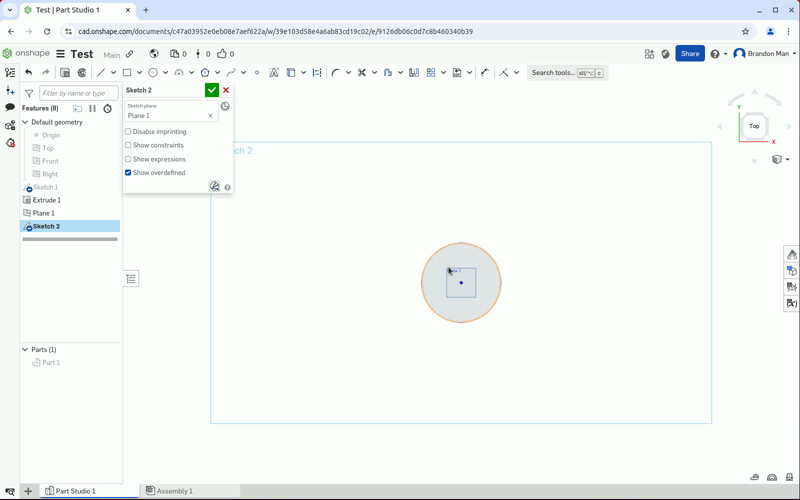
click(448, 266)
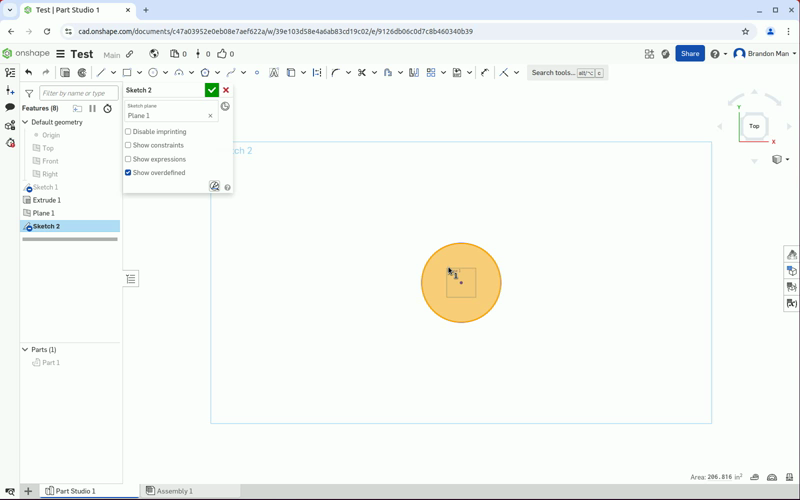
mouse_move(73, 352)
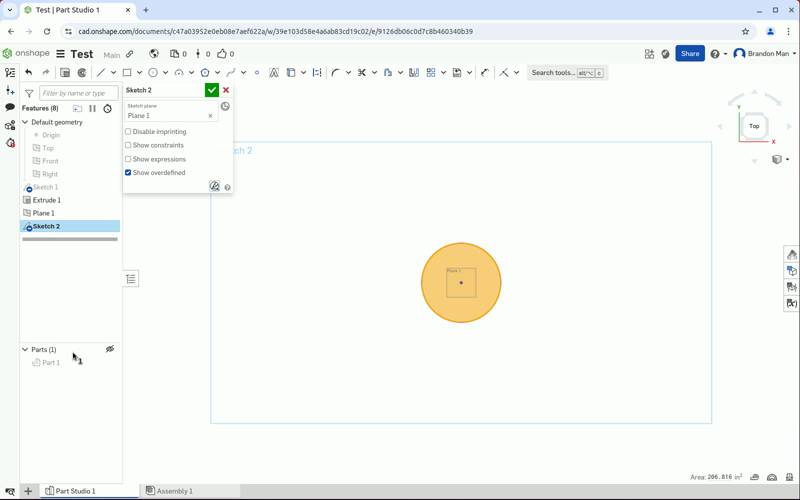
key(shift+y)
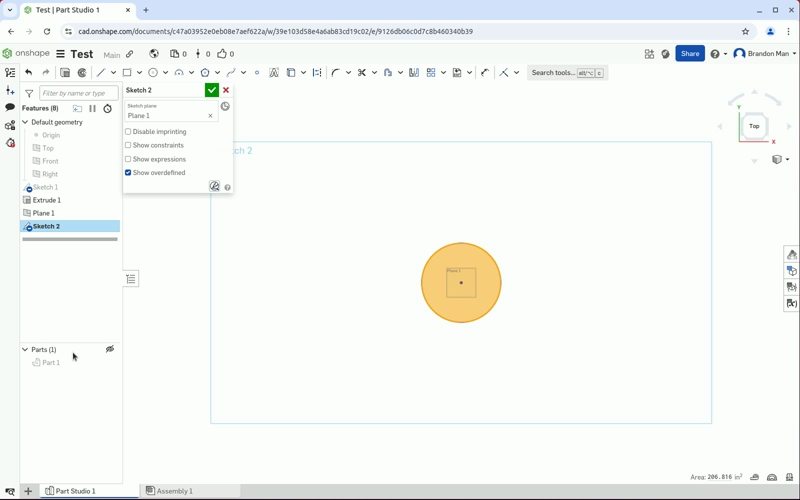
key(shift+e)
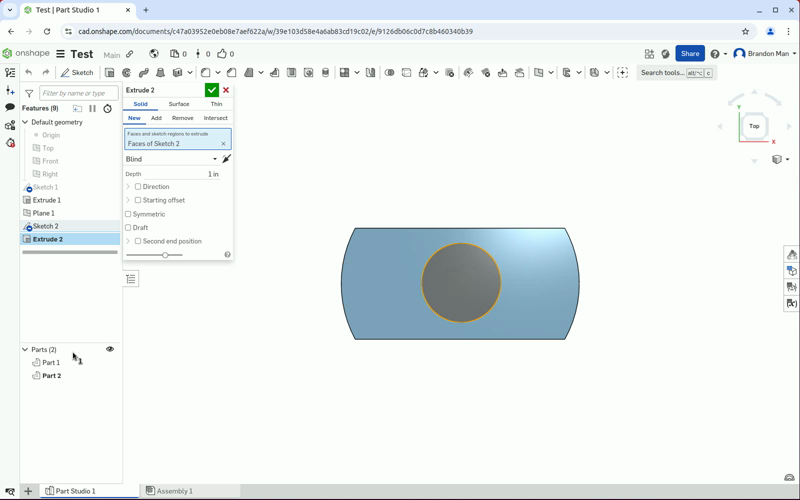
mouse_move(143, 106)
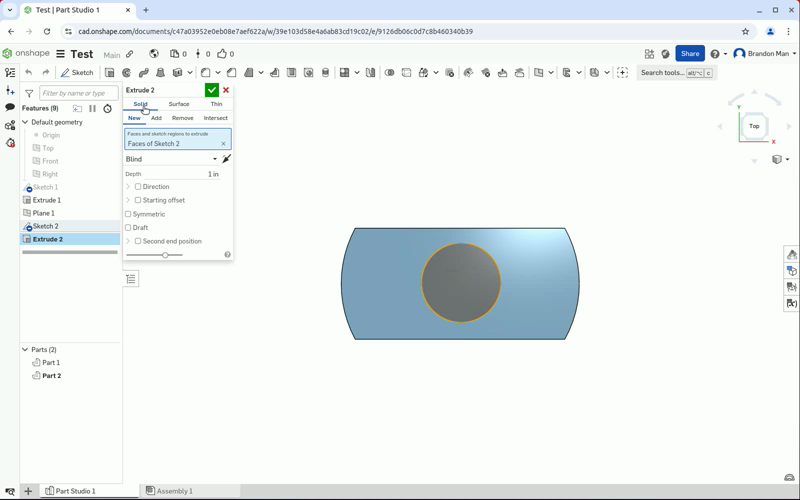
click(143, 106)
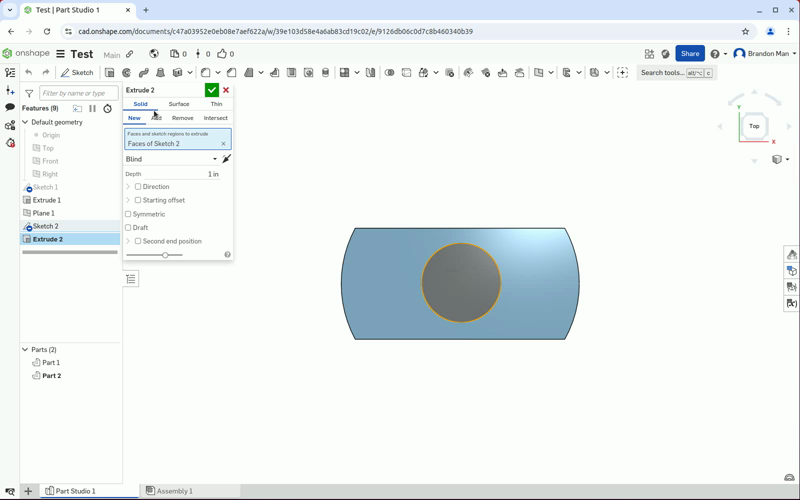
mouse_move(186, 120)
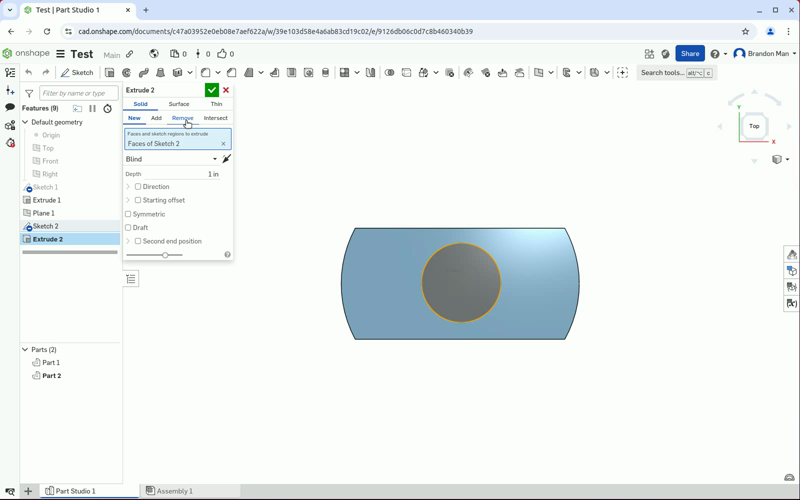
click(186, 120)
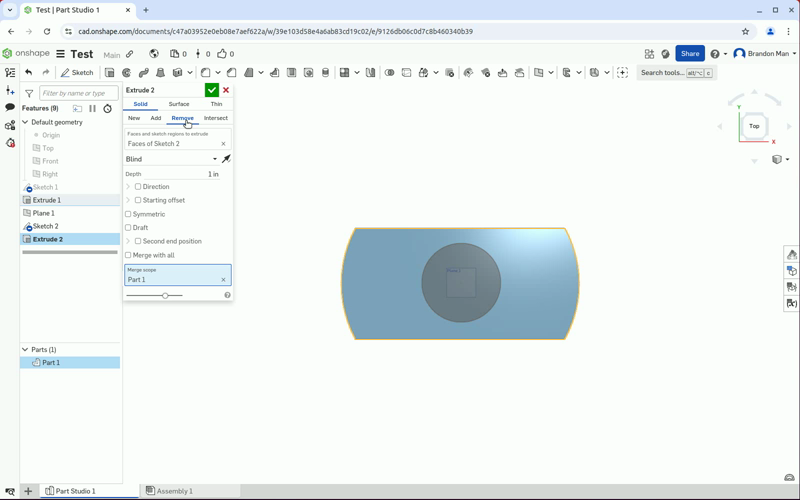
key(tab, 4)
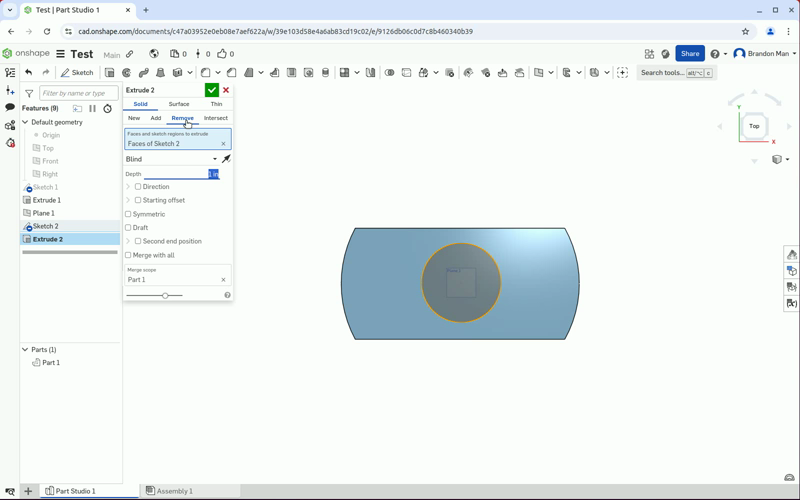
text(13.239)
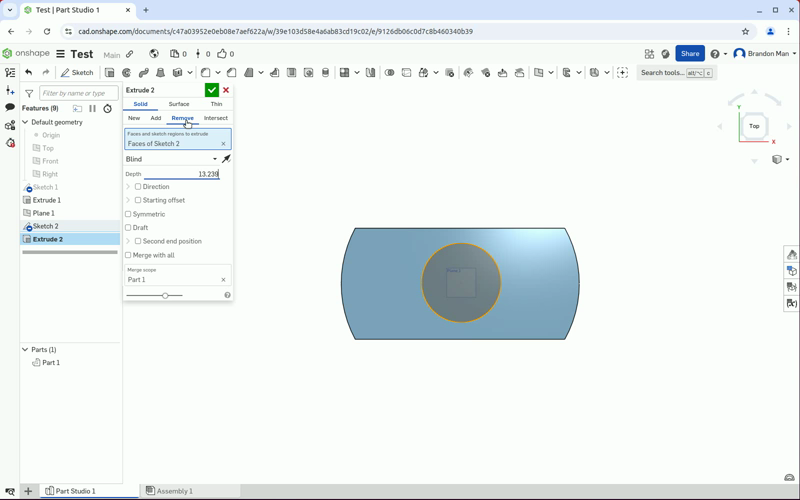
key(tab, 6)
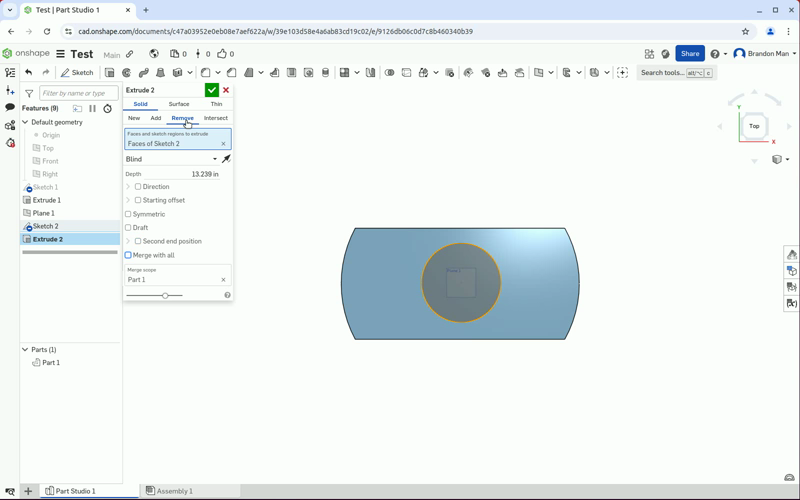
key(space)
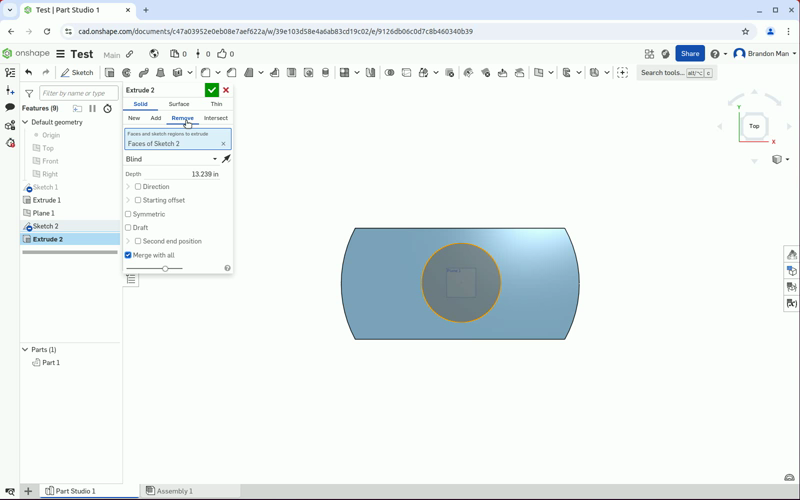
key(enter)
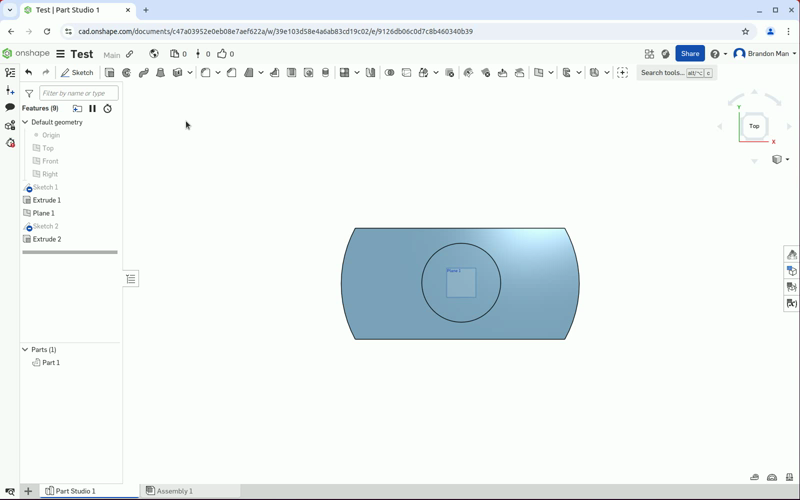
key(shift+h)
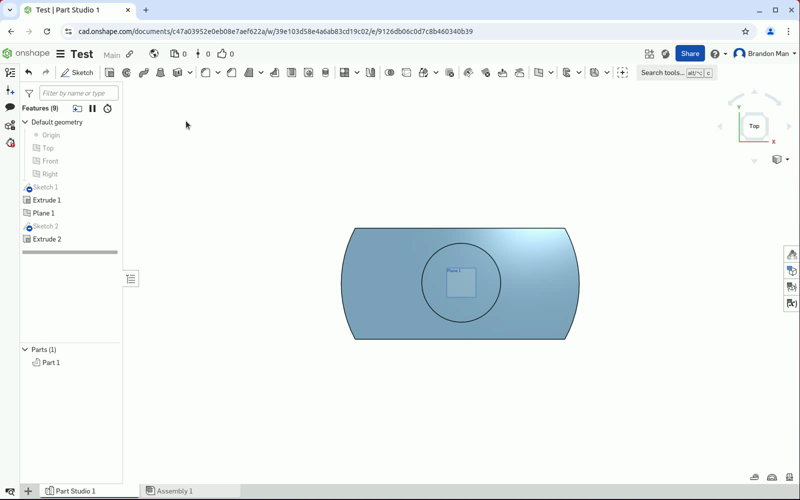
key(shift+h)
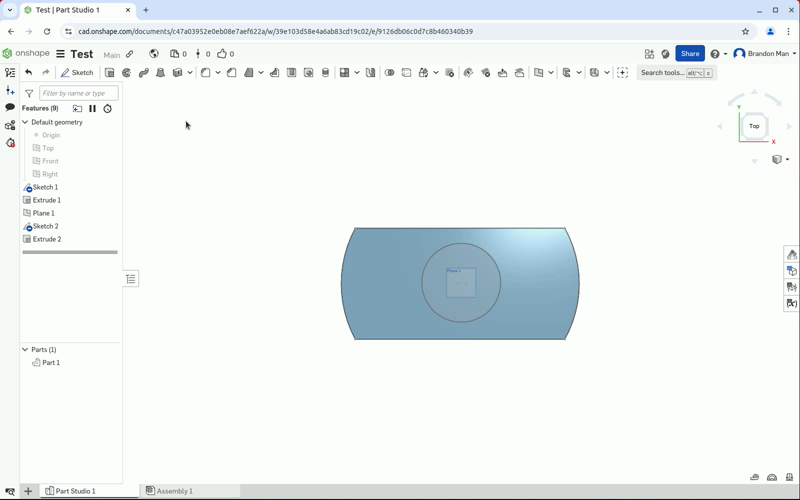
key(shift+7)
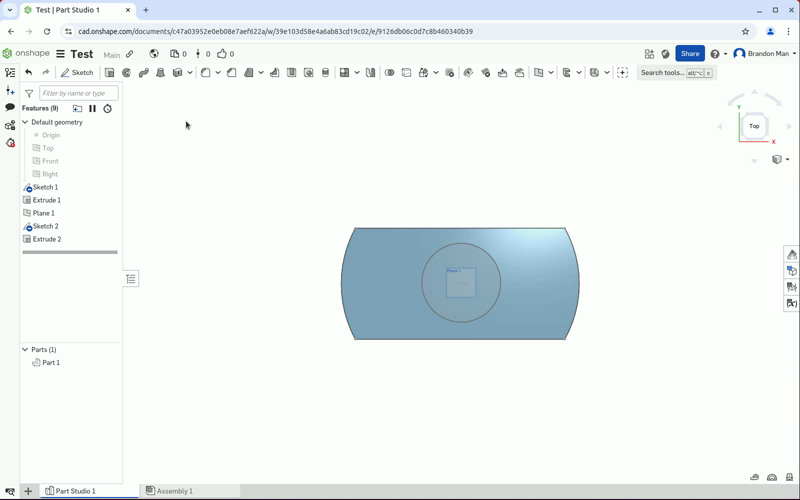
key(up, 3)
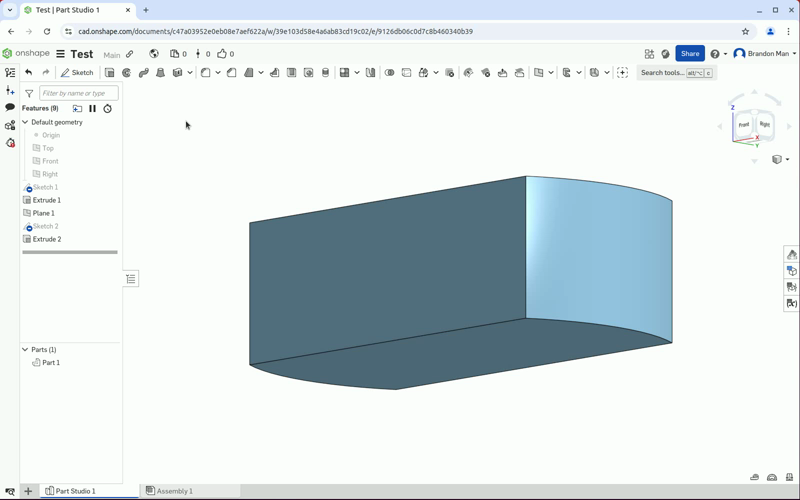
key(left, 3)
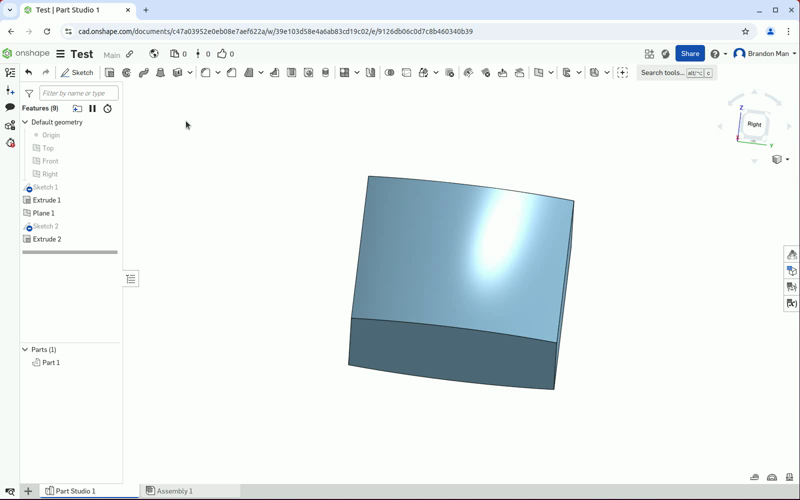
key(right, 3)
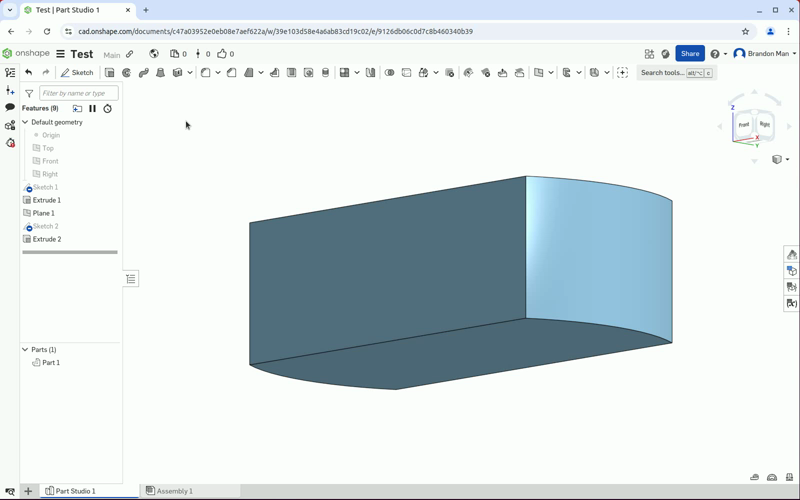
key(down, 3)
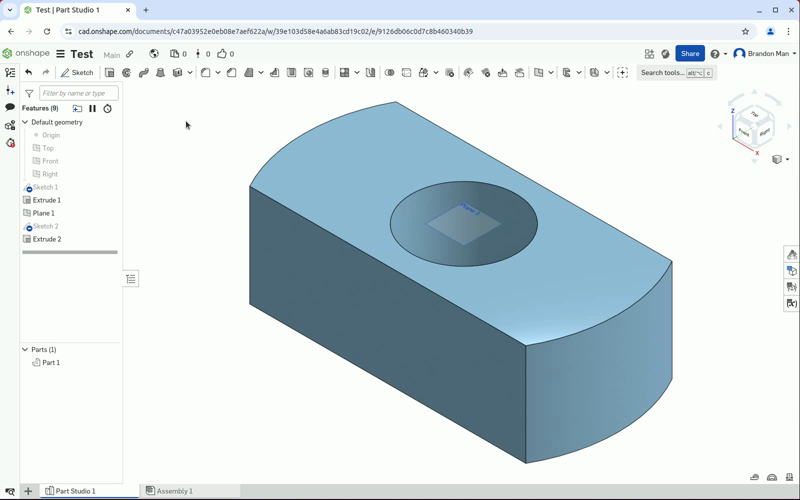
mouse_move(73, 189)
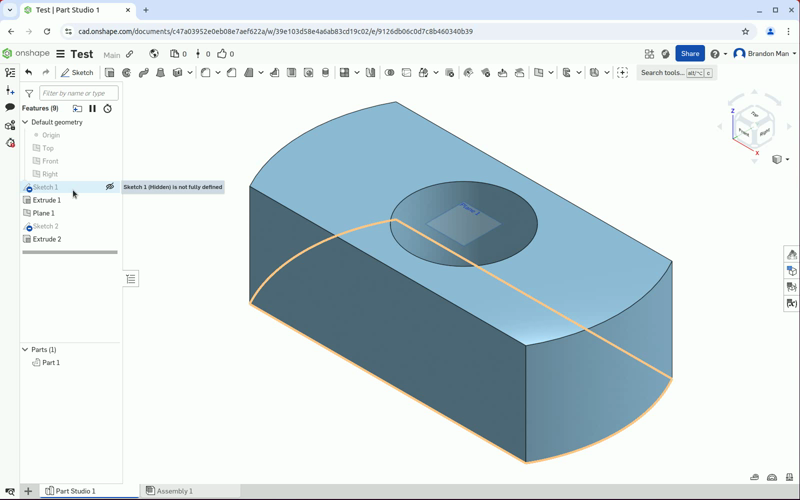
click(73, 189)